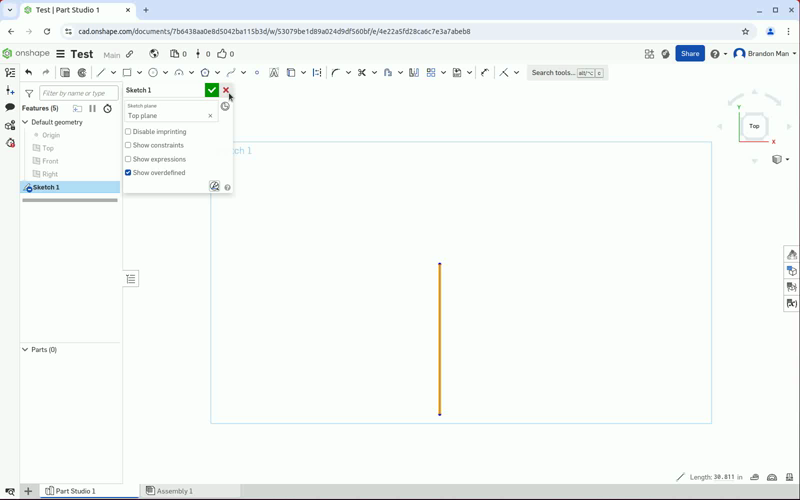
key(shift+h)
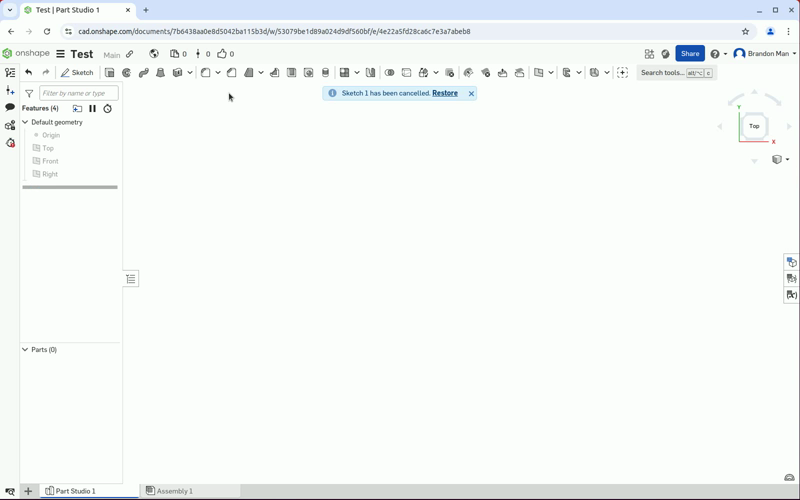
mouse_move(73, 352)
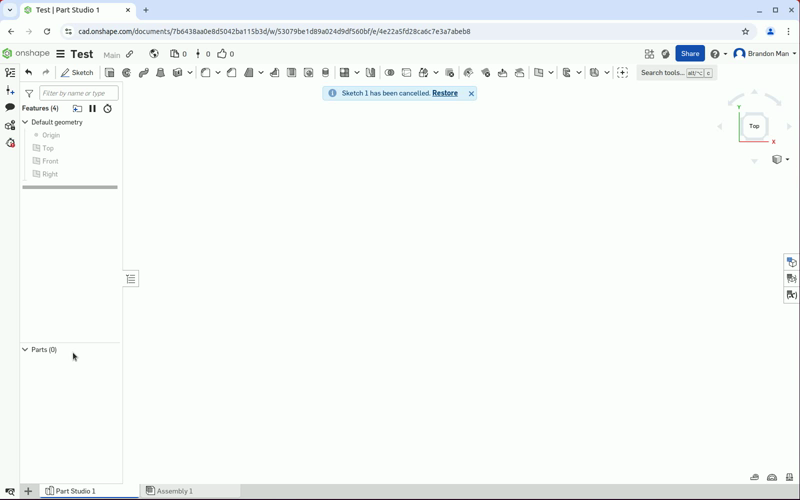
key(y)
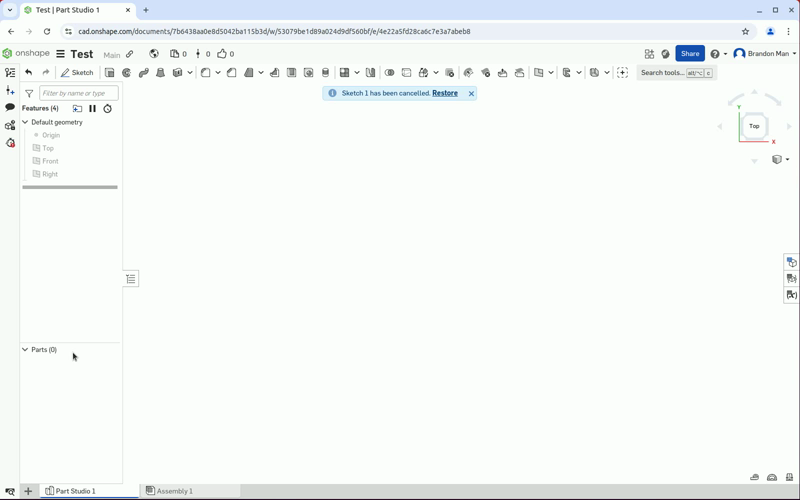
key(shift+p)
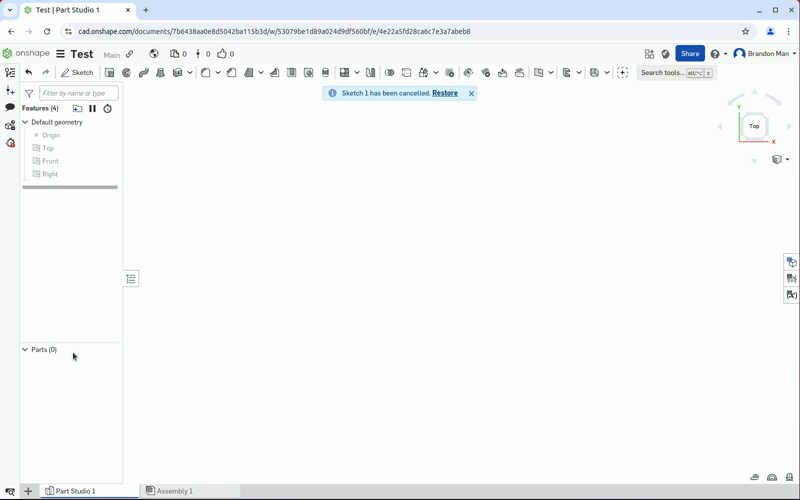
key(space)
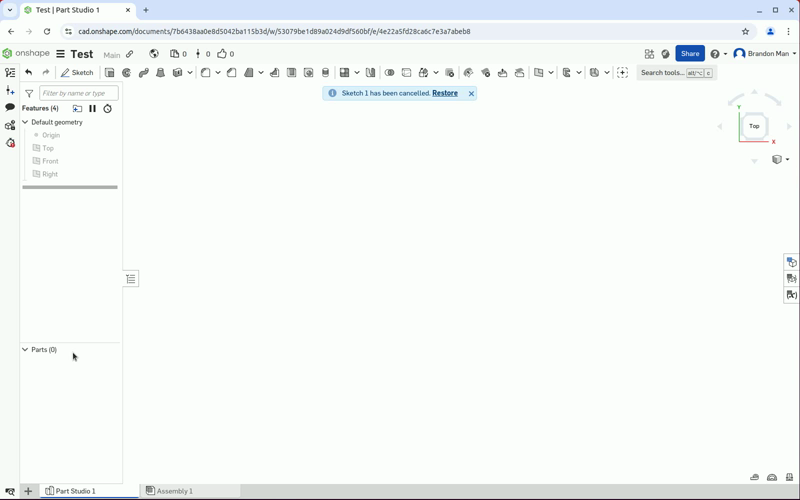
key_down(shift)
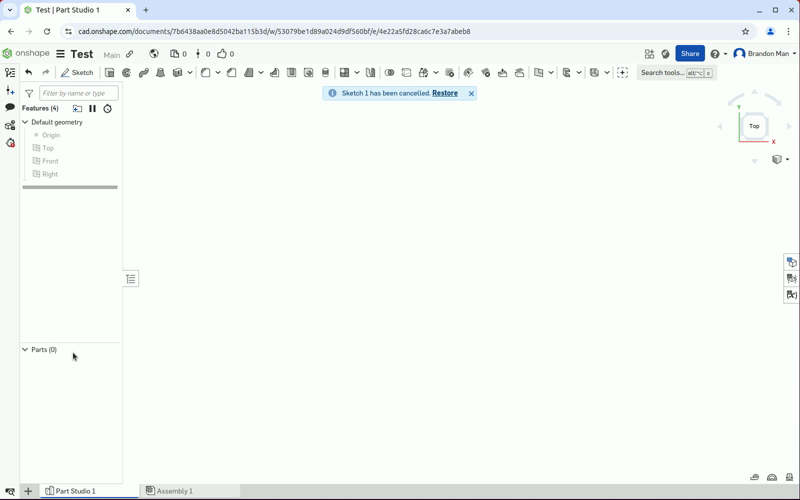
key(up)
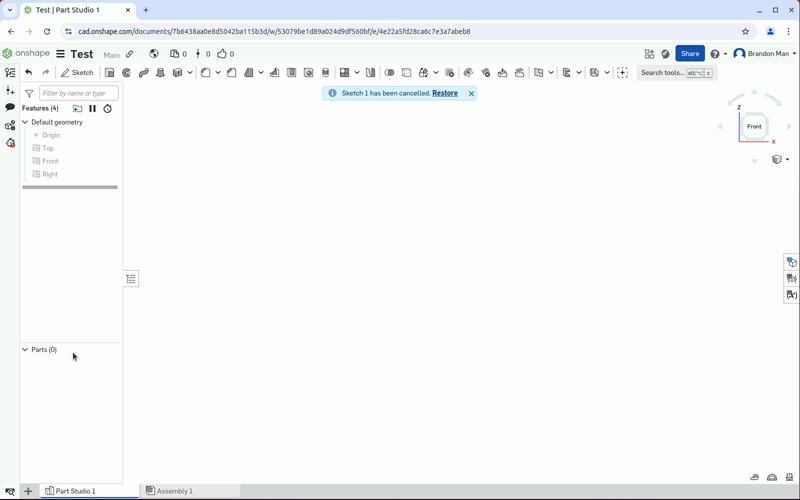
key_up(shift)
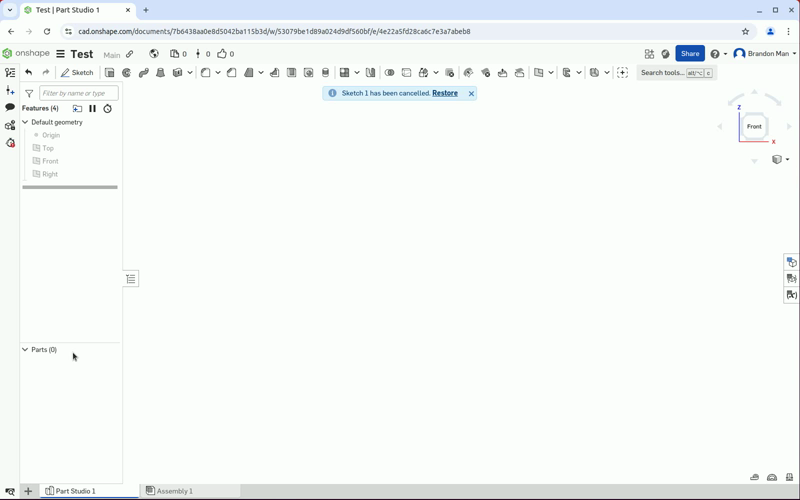
mouse_move(73, 352)
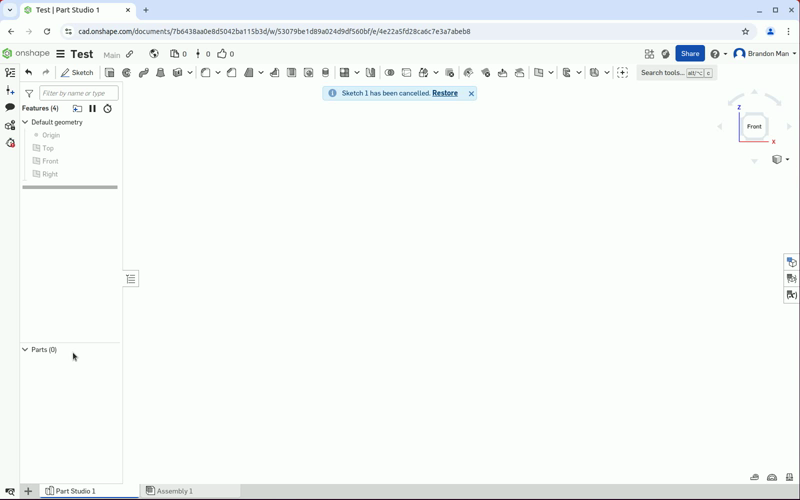
key(shift+y)
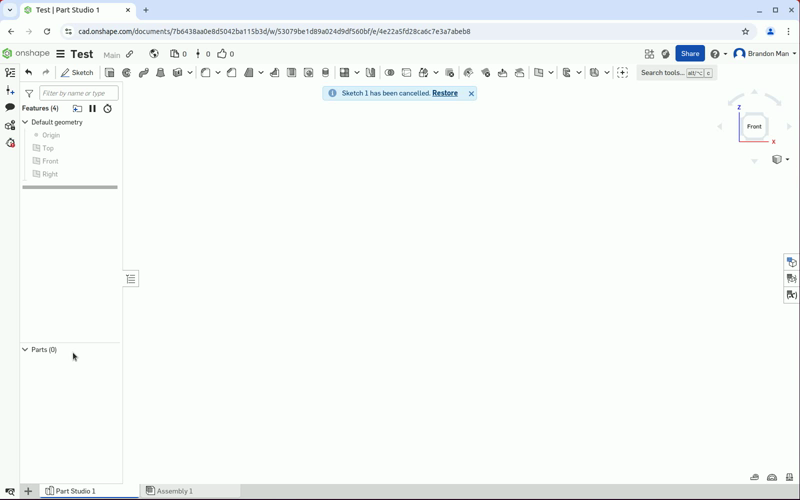
key(shift+s)
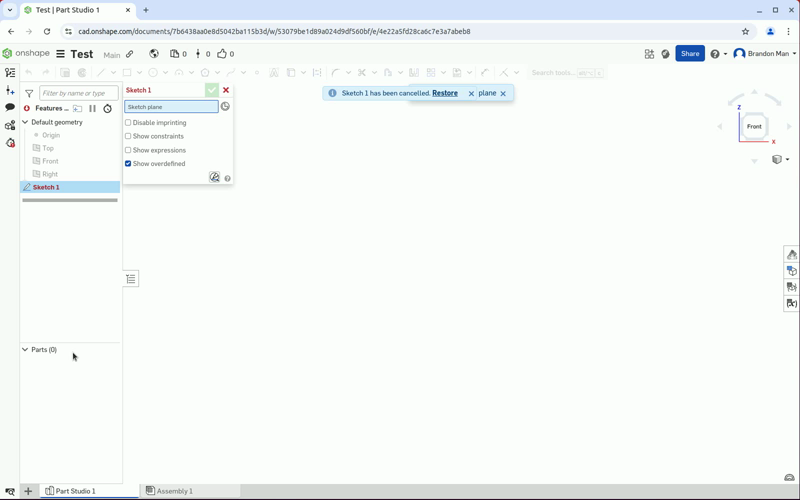
mouse_move(73, 163)
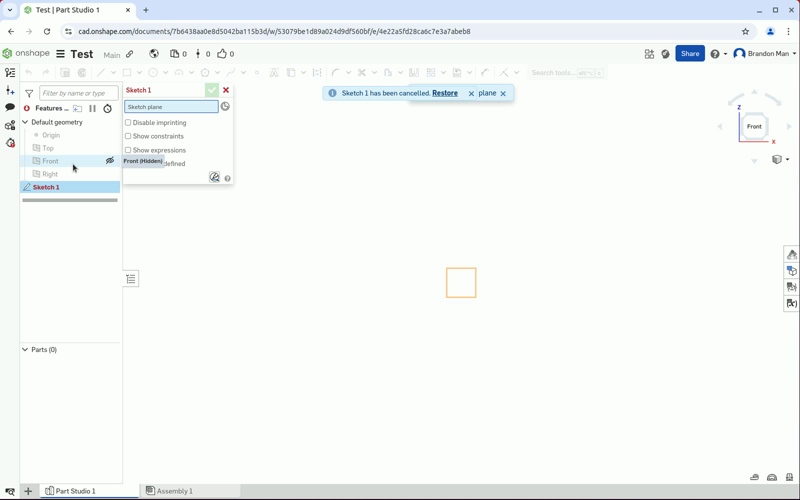
click(73, 163)
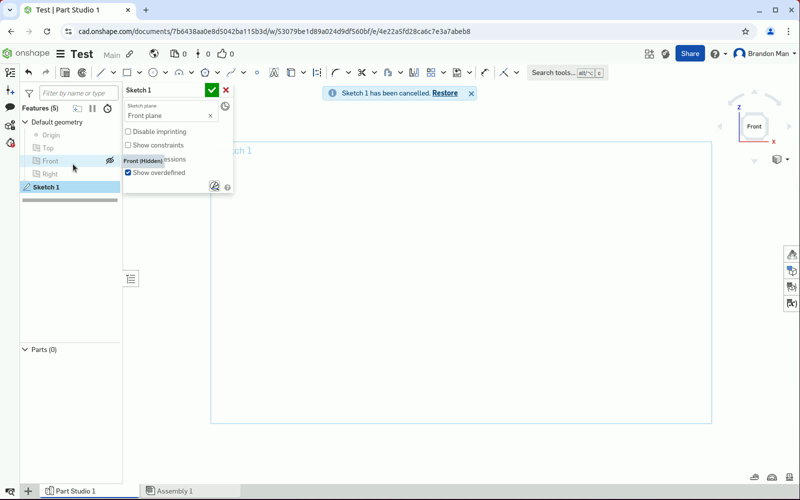
mouse_move(73, 352)
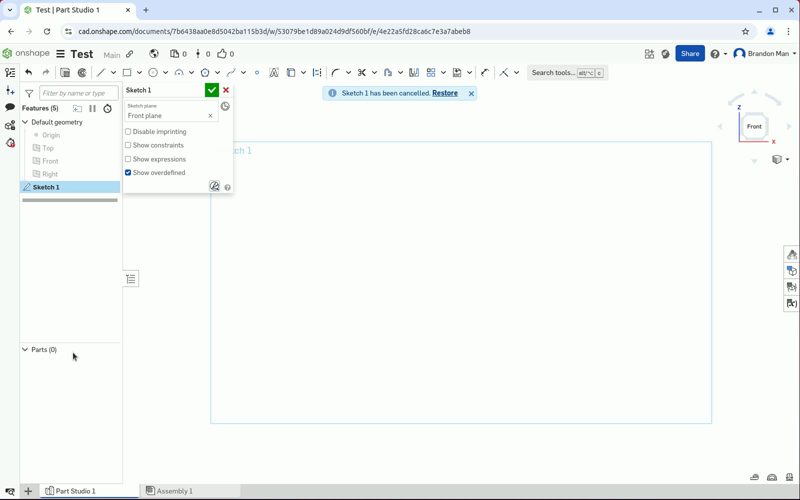
key(y)
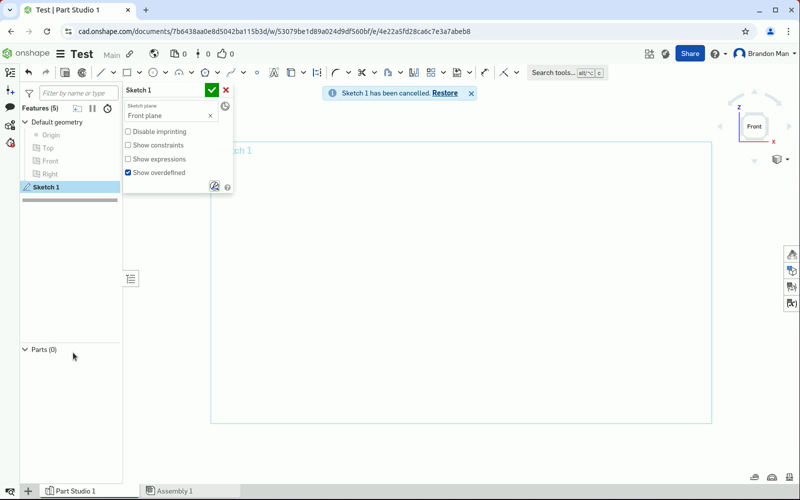
key(c)
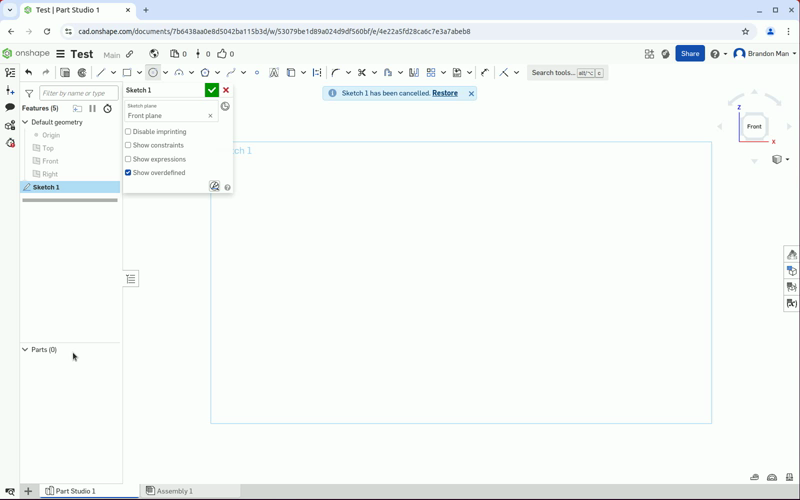
key_down(shift)
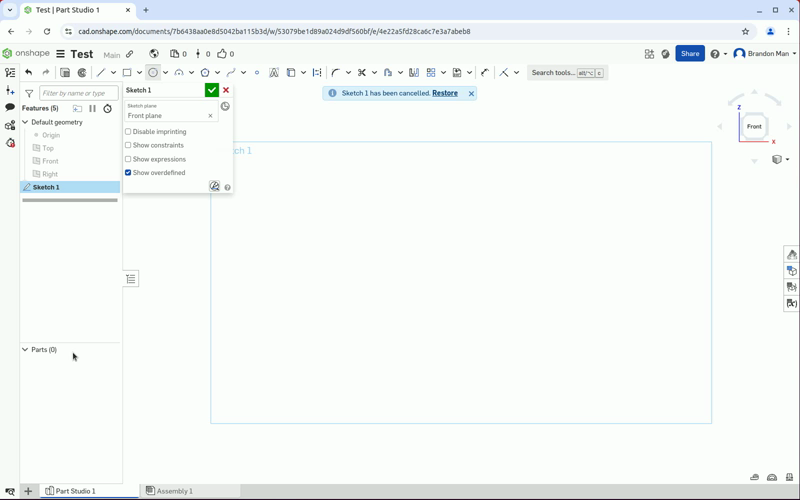
mouse_move(461, 282)
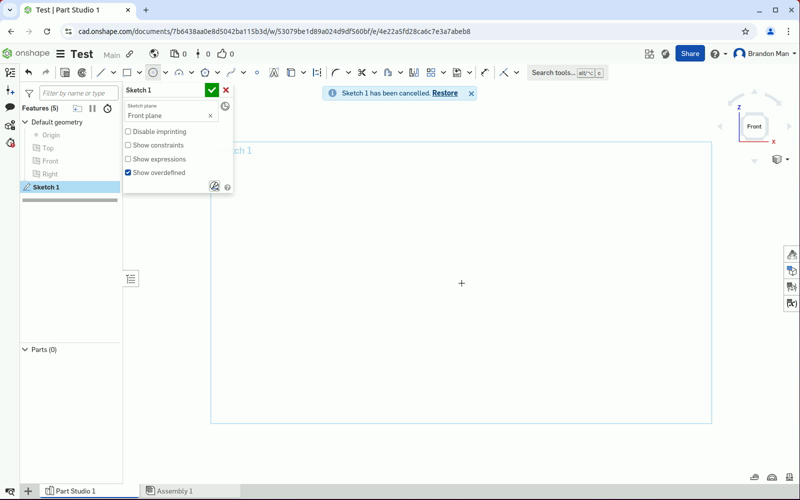
click(461, 282)
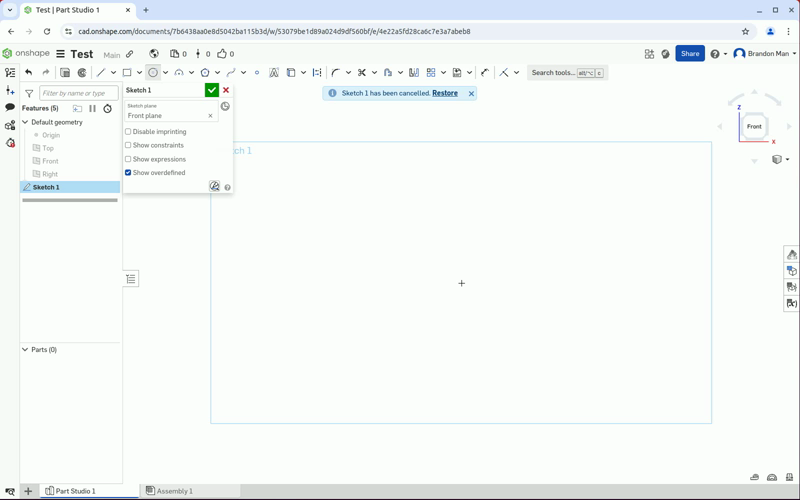
key_up(shift)
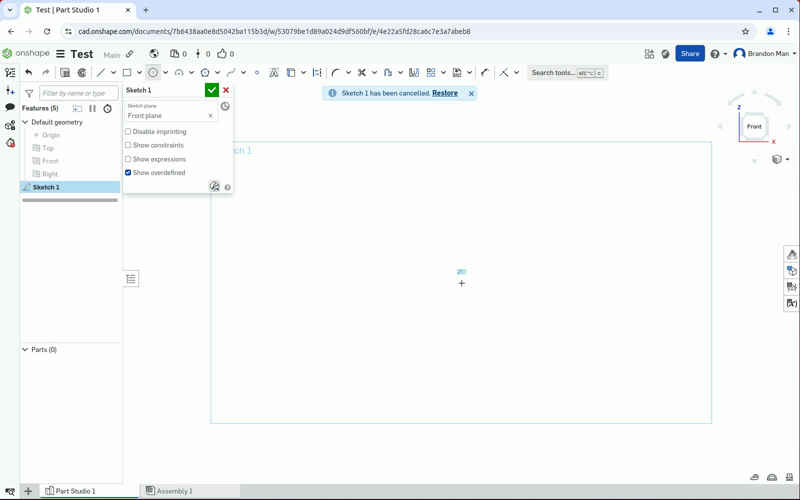
mouse_move(506, 282)
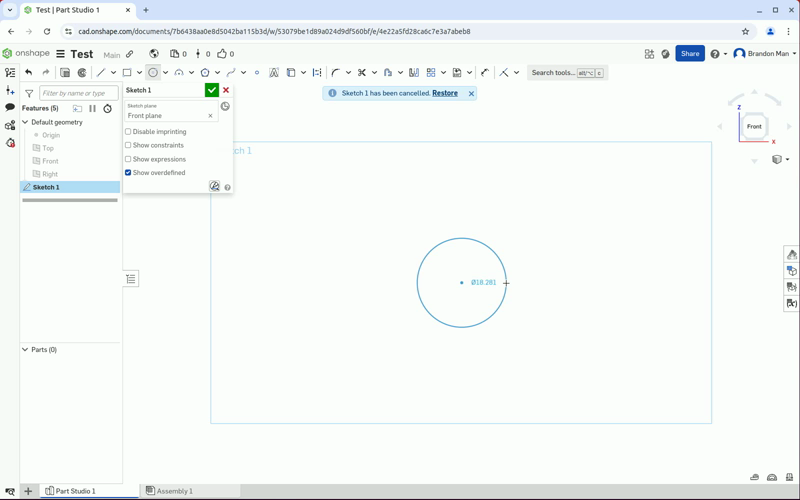
click(506, 282)
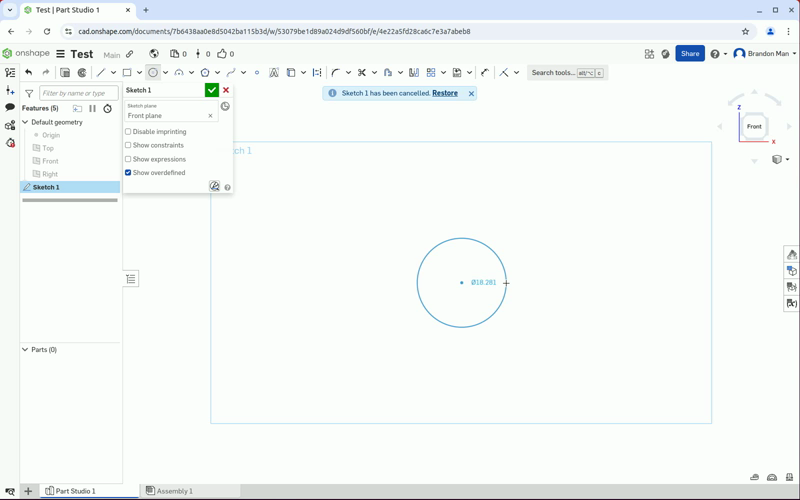
key(esc)
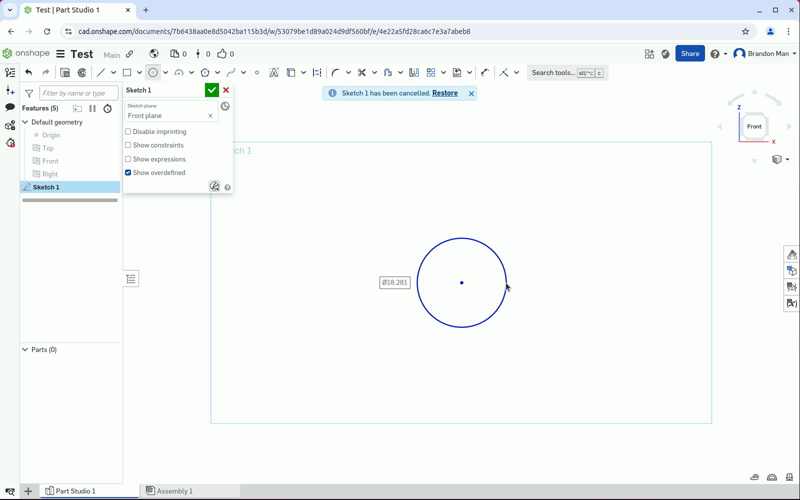
key(c)
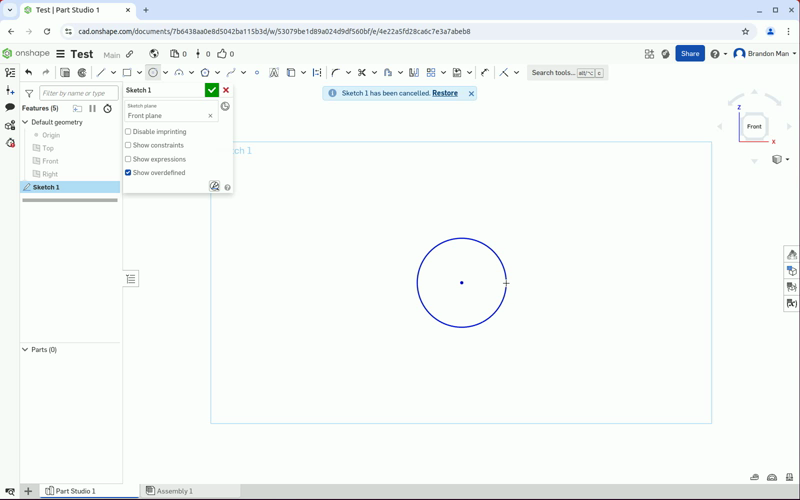
key_down(shift)
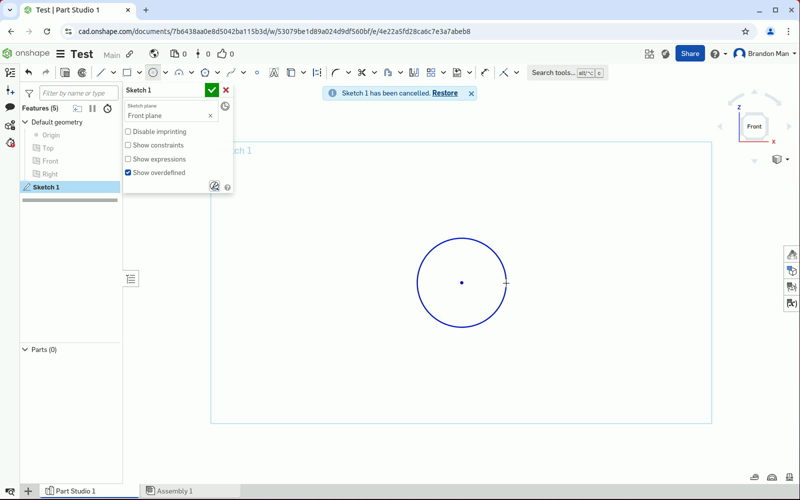
mouse_move(461, 282)
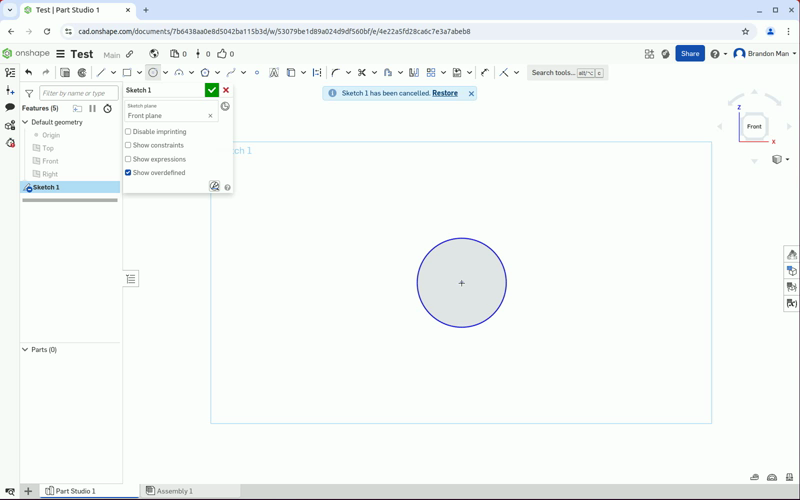
click(461, 282)
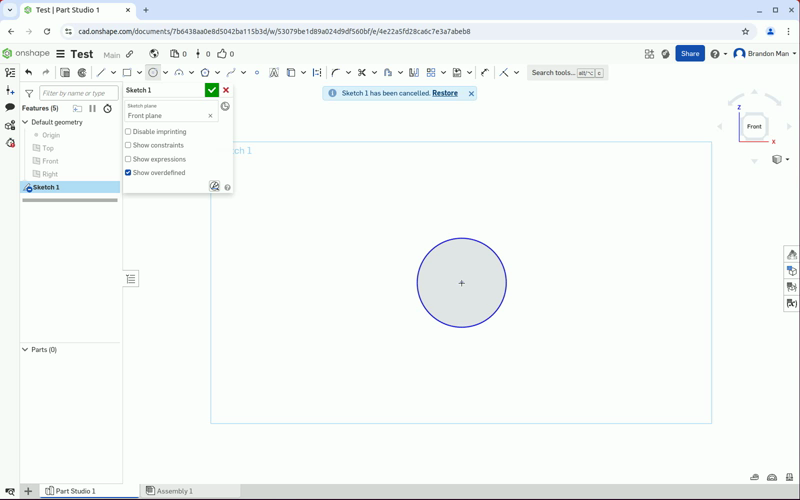
key_up(shift)
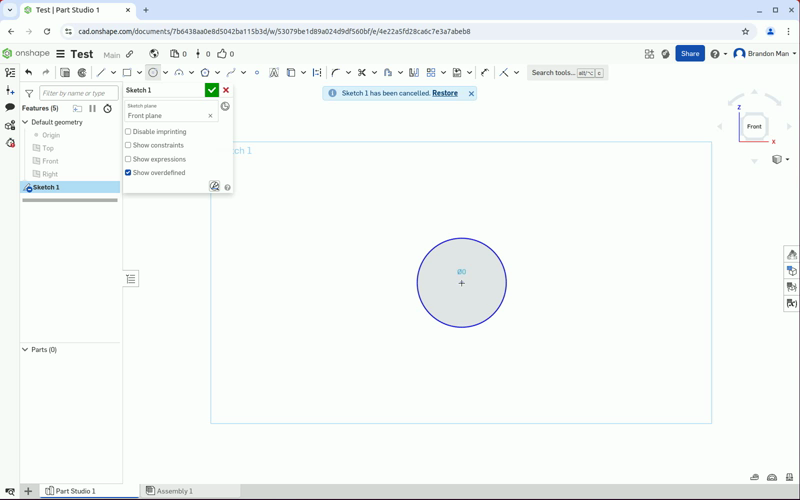
mouse_move(500, 282)
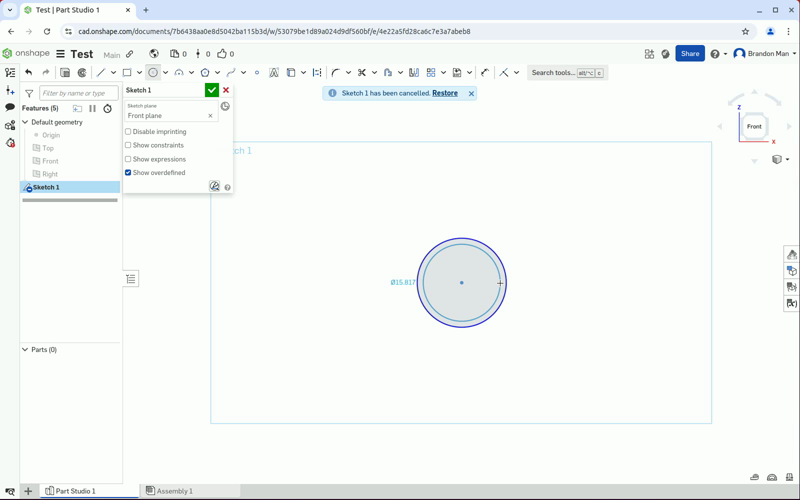
click(500, 282)
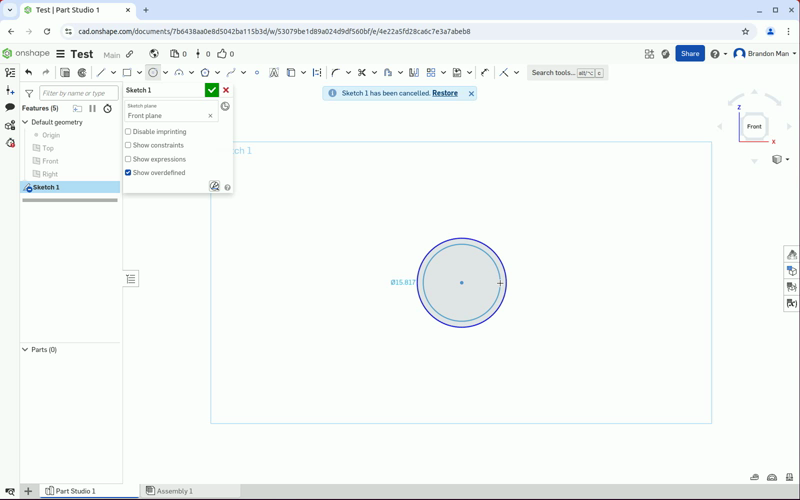
key(esc)
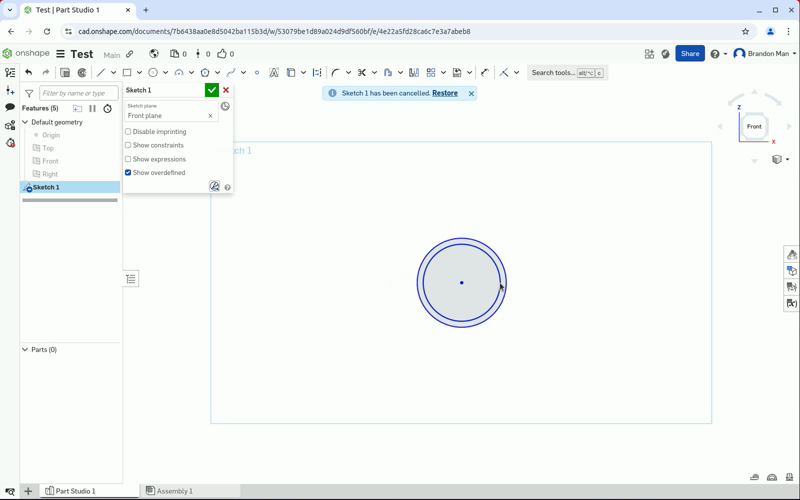
mouse_move(441, 246)
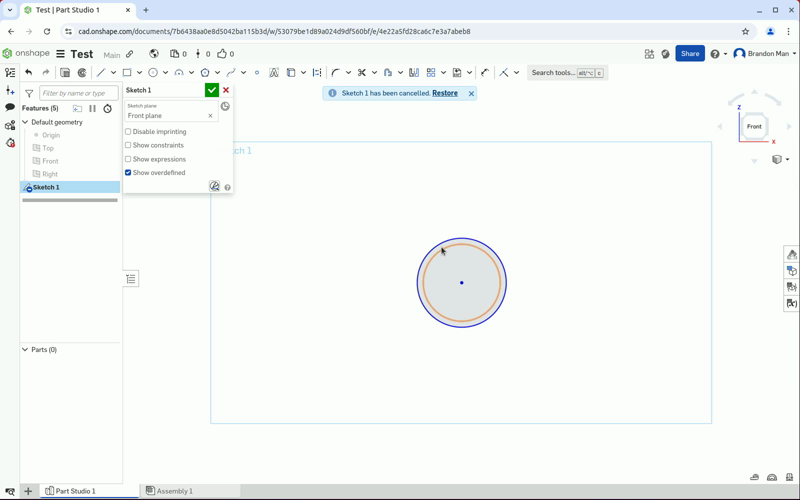
scroll(6)
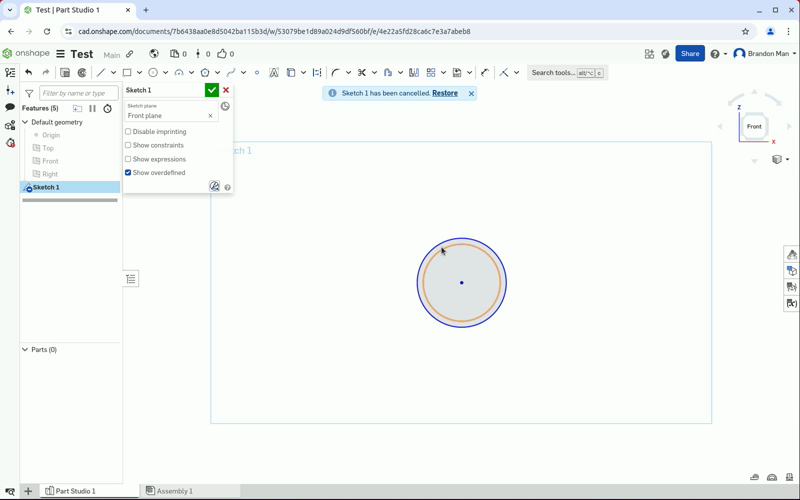
scroll(6)
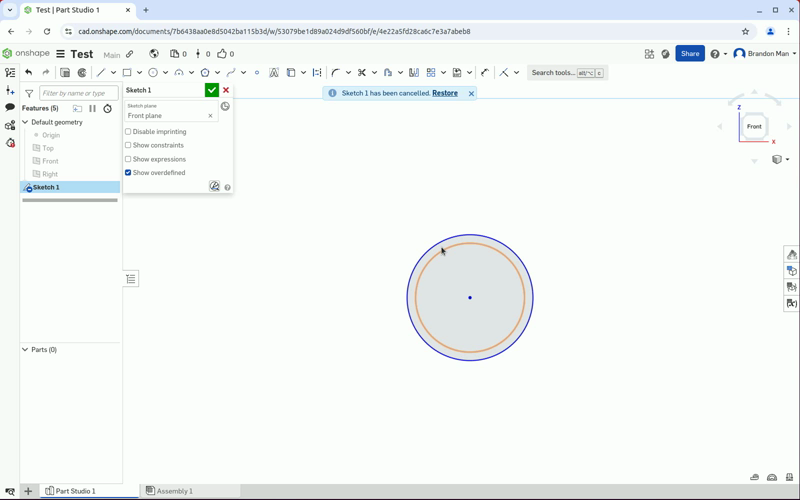
scroll(6)
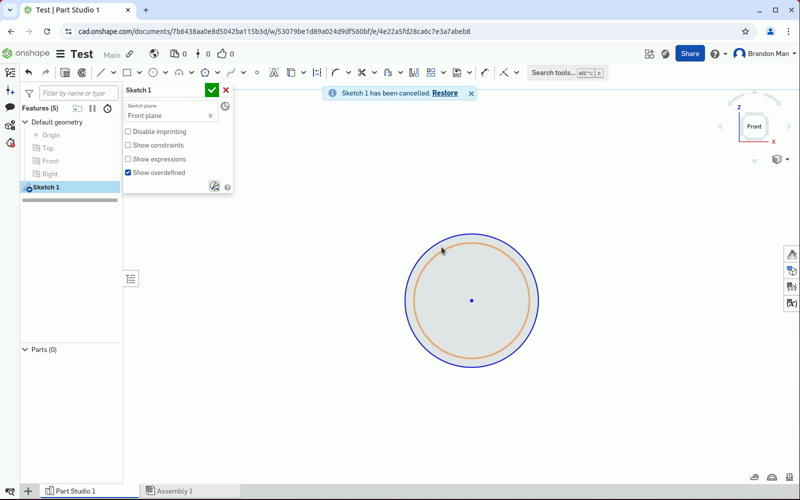
scroll(6)
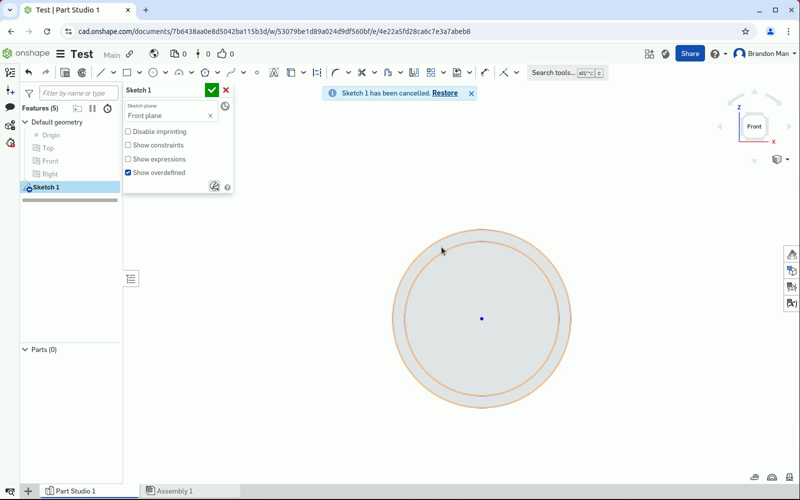
scroll(6)
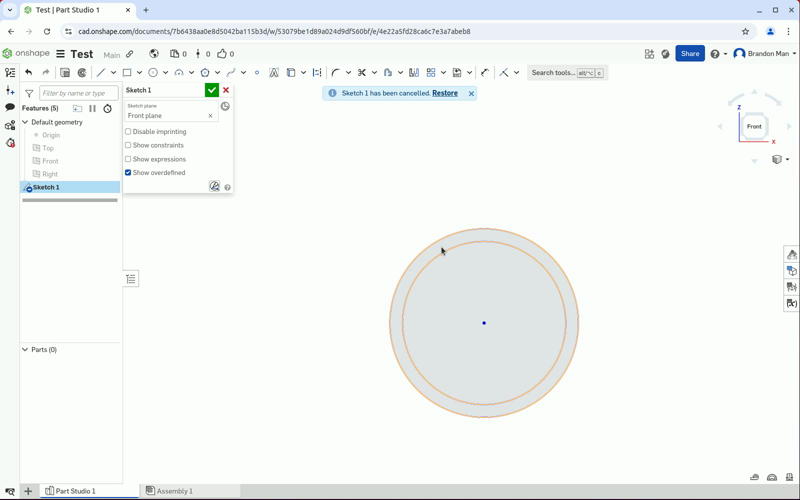
scroll(6)
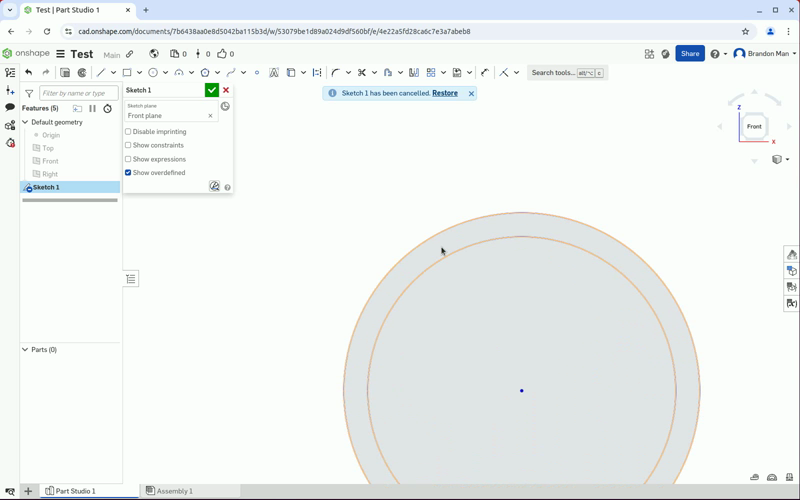
scroll(6)
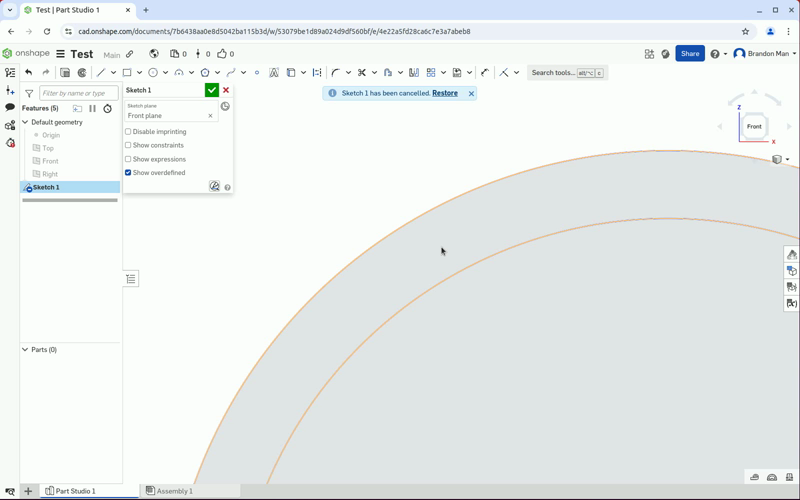
click(441, 246)
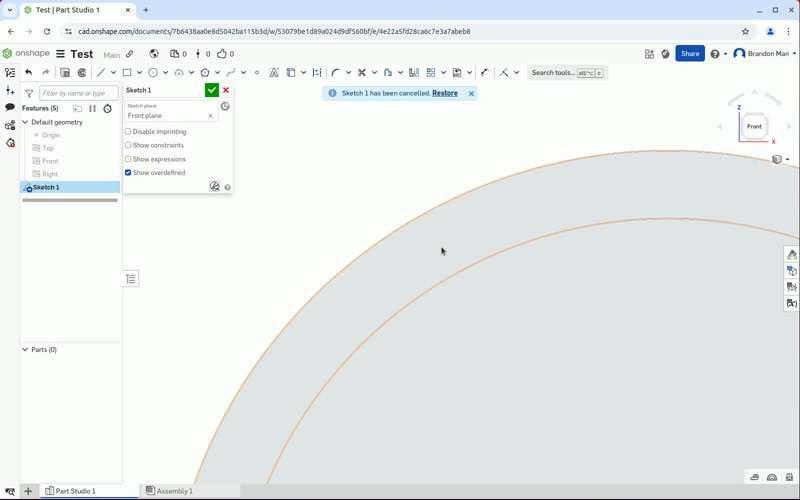
scroll(-6)
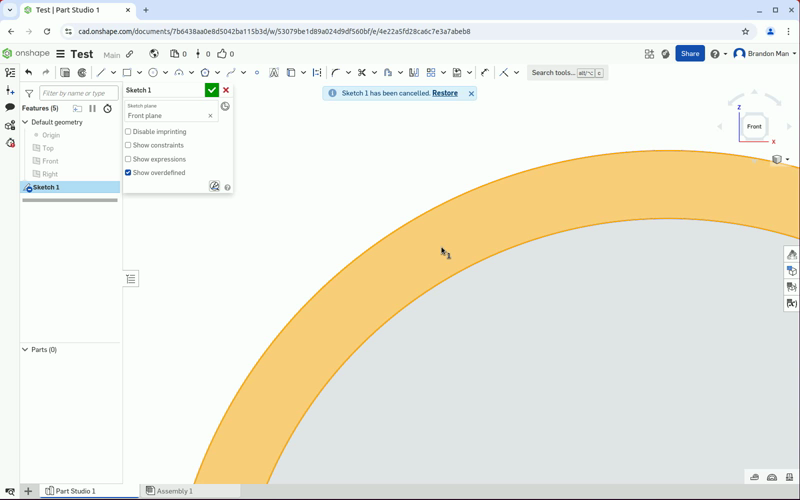
scroll(-6)
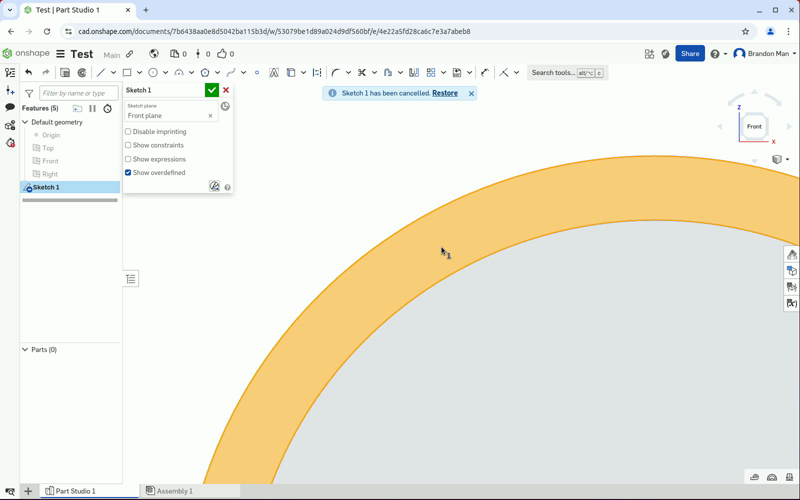
scroll(-6)
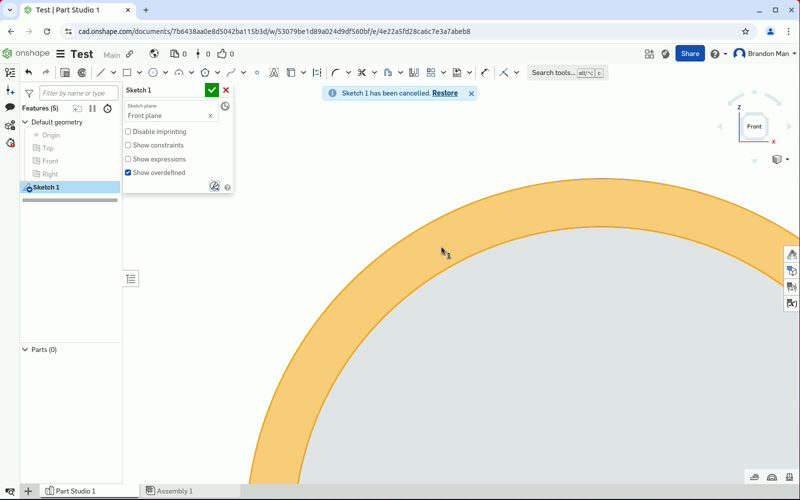
scroll(-6)
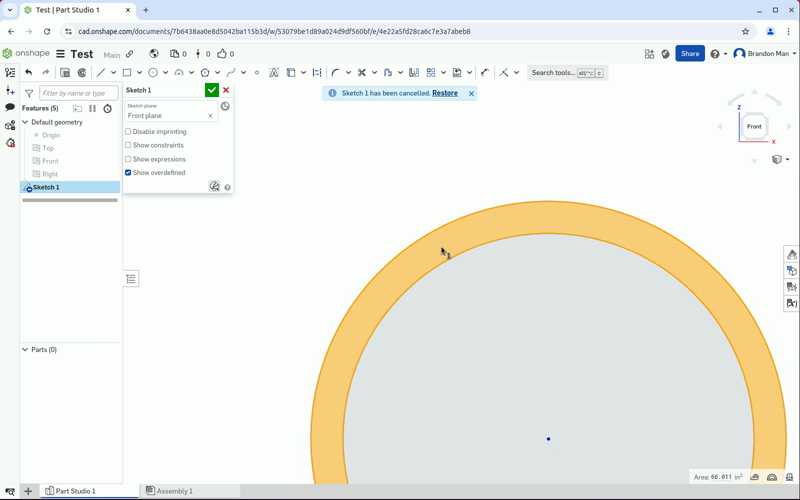
scroll(-6)
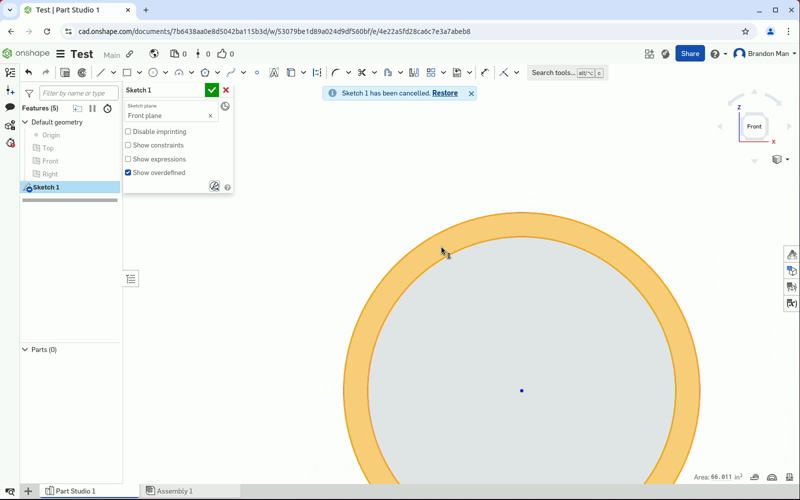
scroll(-6)
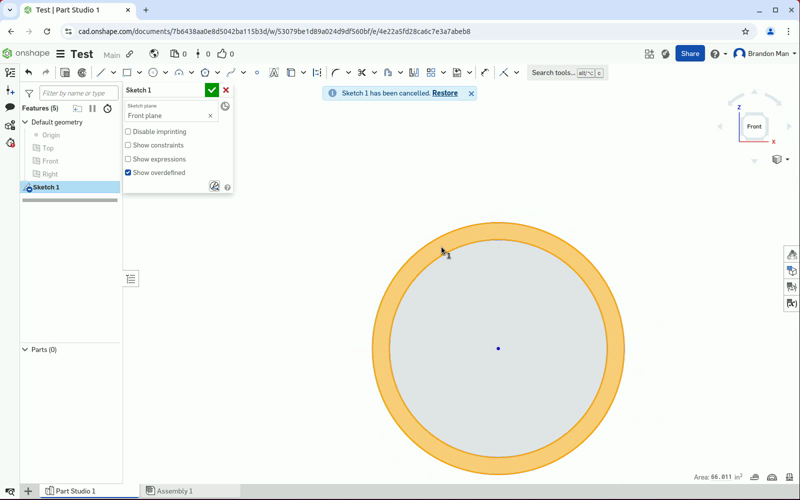
scroll(-6)
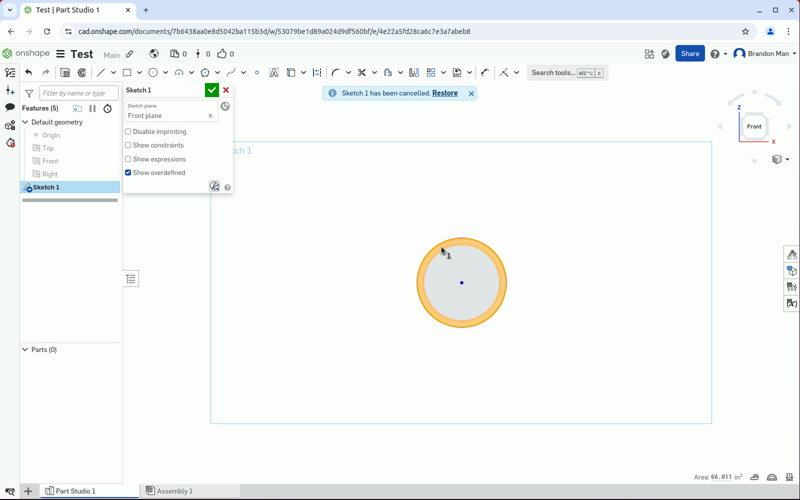
mouse_move(73, 352)
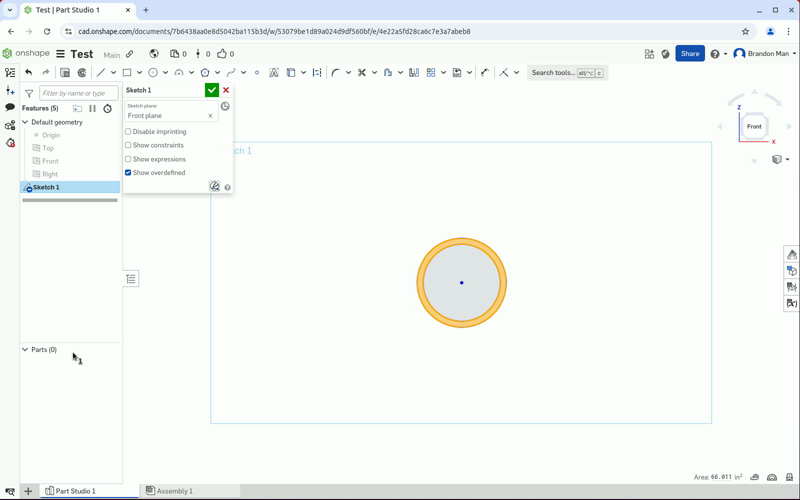
key(shift+y)
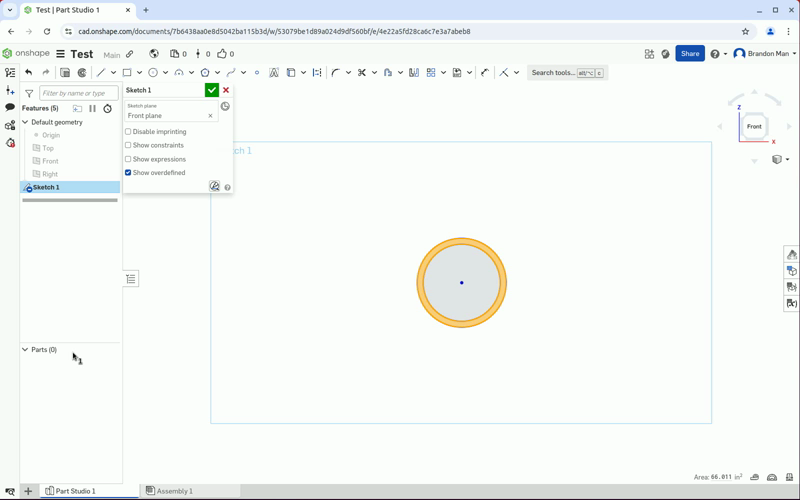
key(shift+e)
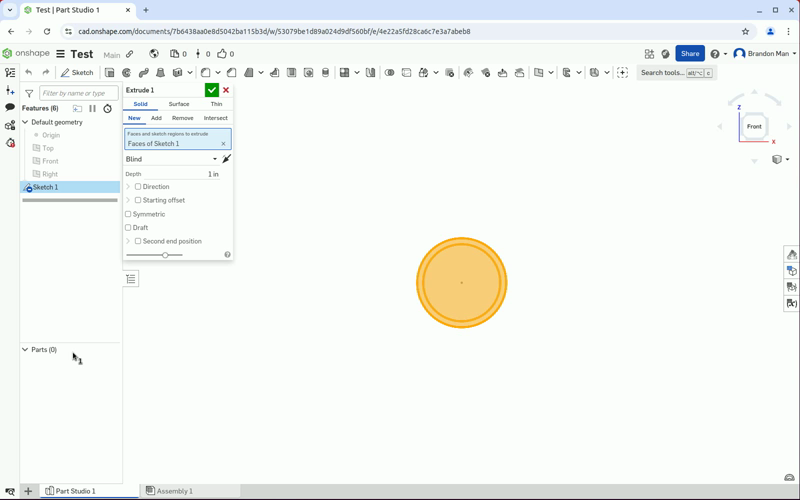
mouse_move(143, 106)
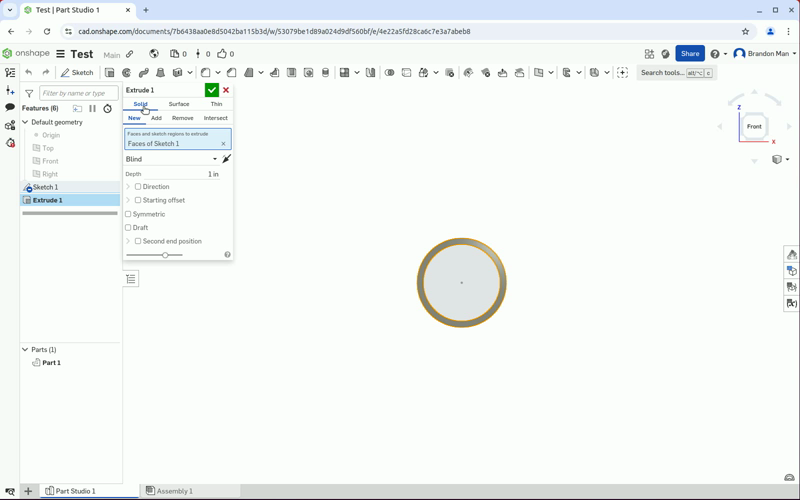
click(143, 106)
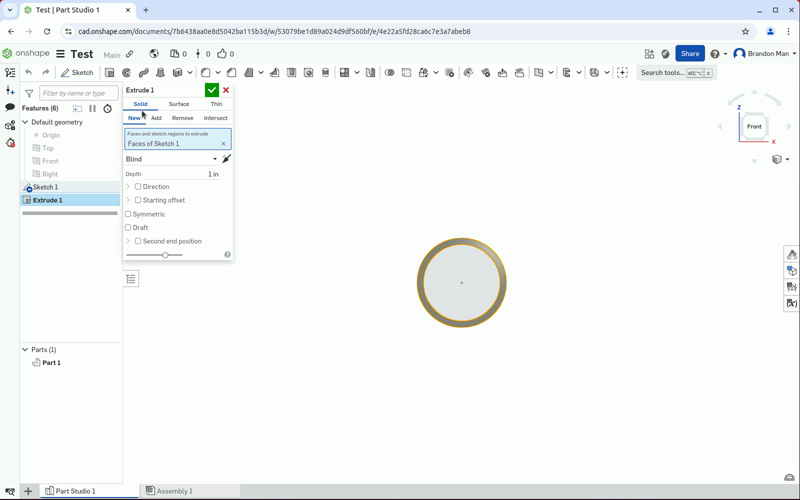
mouse_move(137, 120)
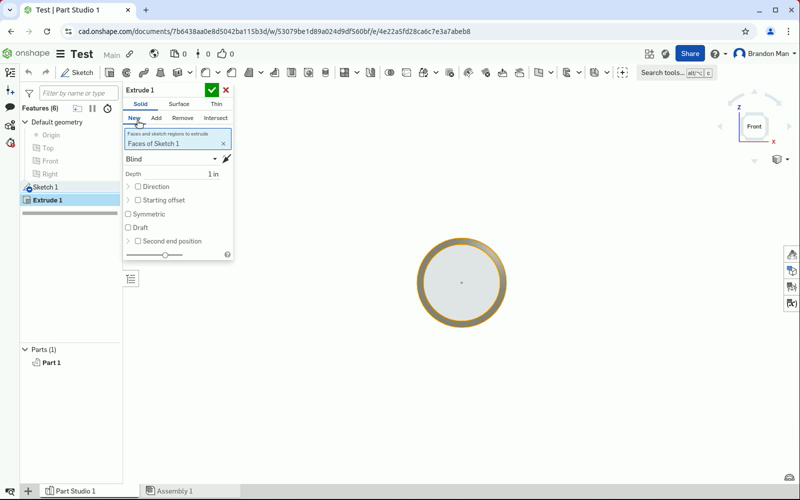
click(137, 120)
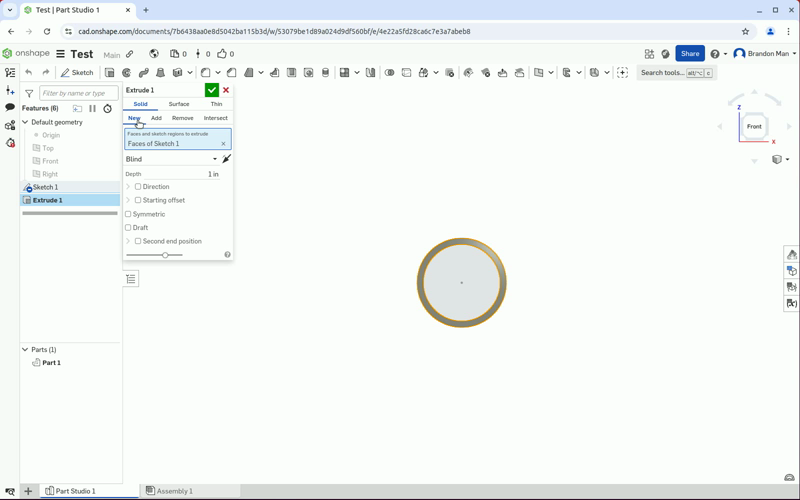
key(tab, 4)
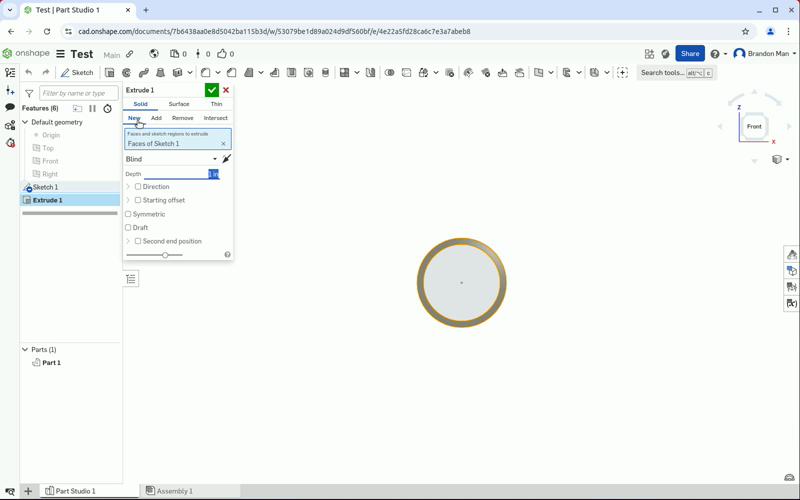
text(23.108)
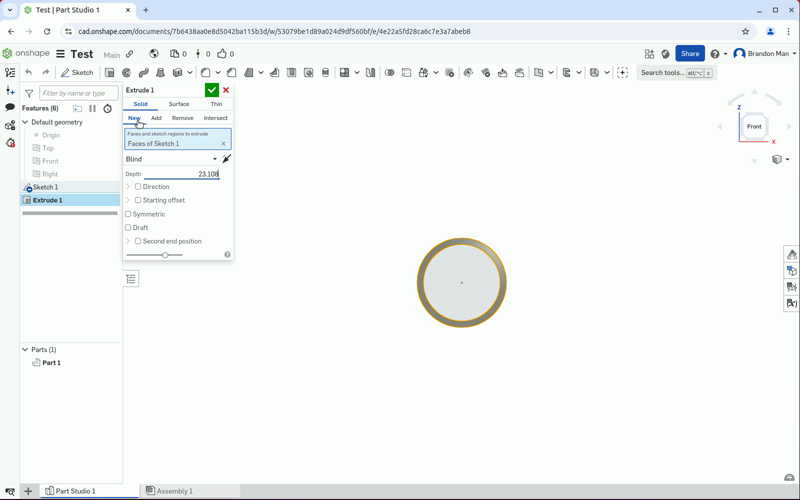
key(enter)
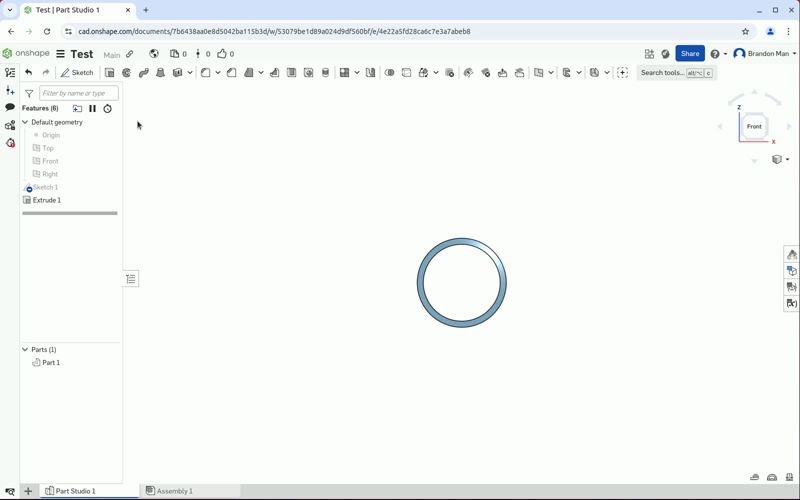
key(shift+h)
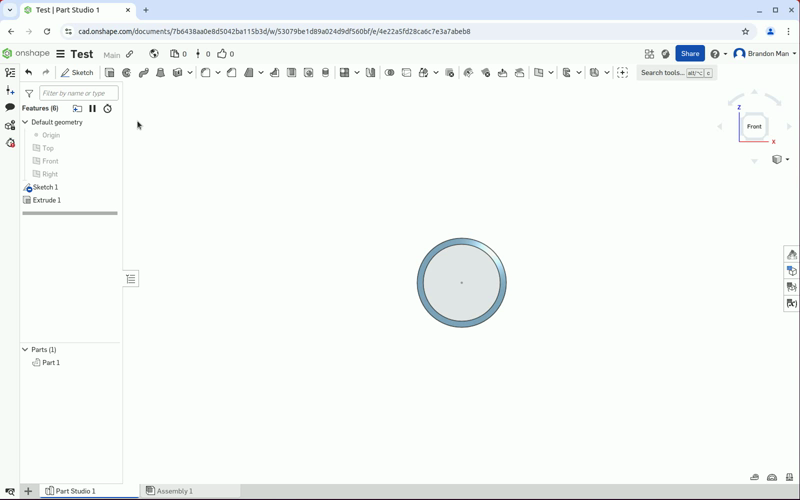
key(shift+h)
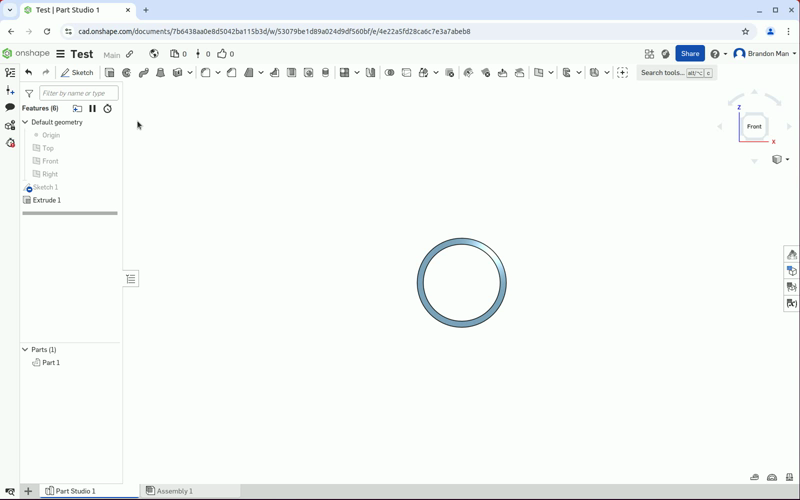
mouse_move(73, 189)
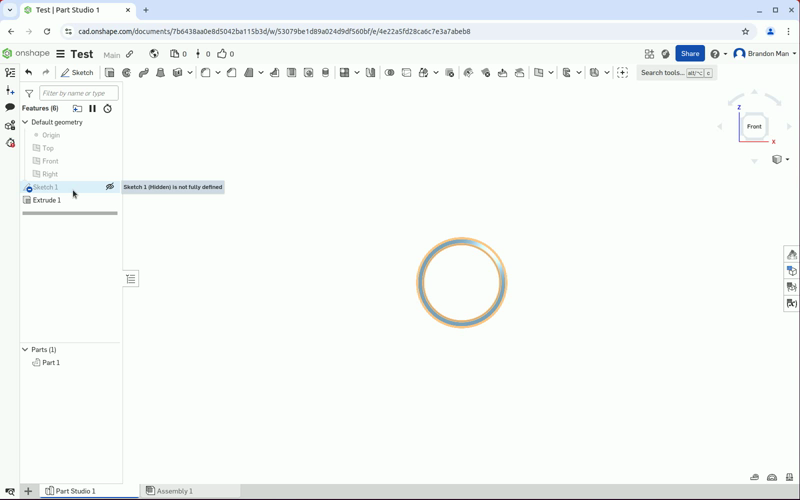
click(73, 189)
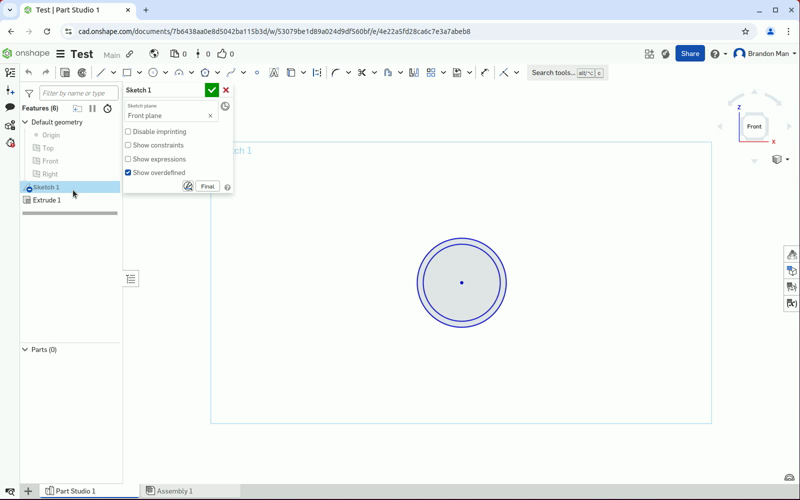
mouse_move(229, 92)
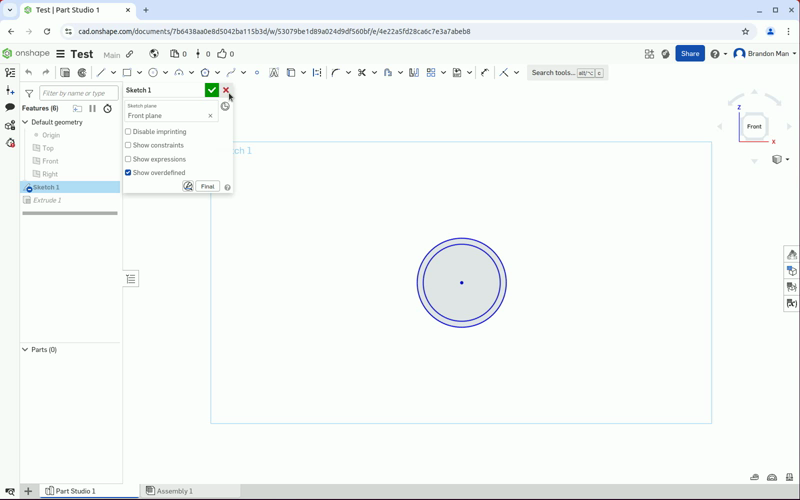
click(229, 92)
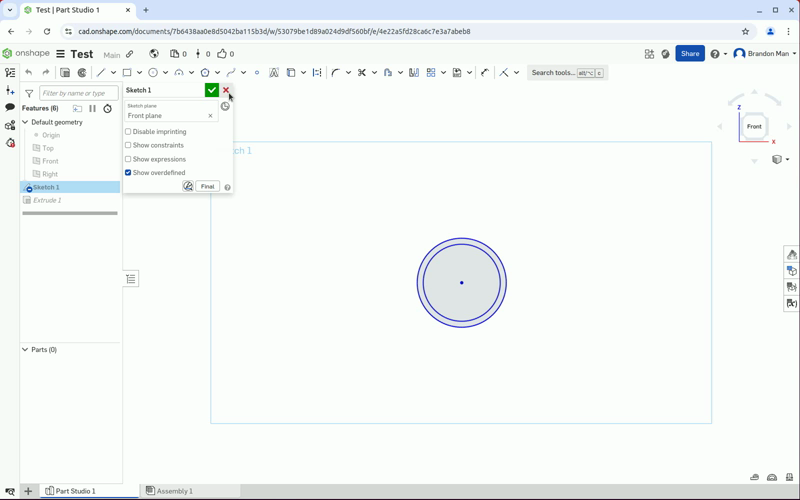
key(shift+s)
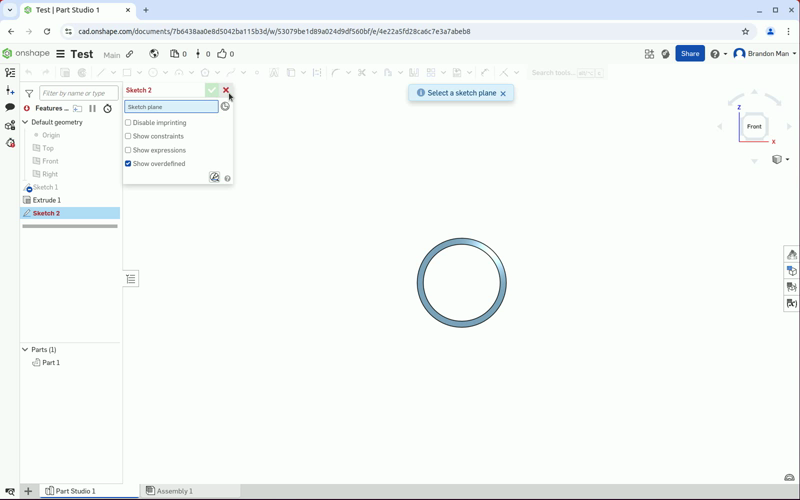
mouse_move(73, 163)
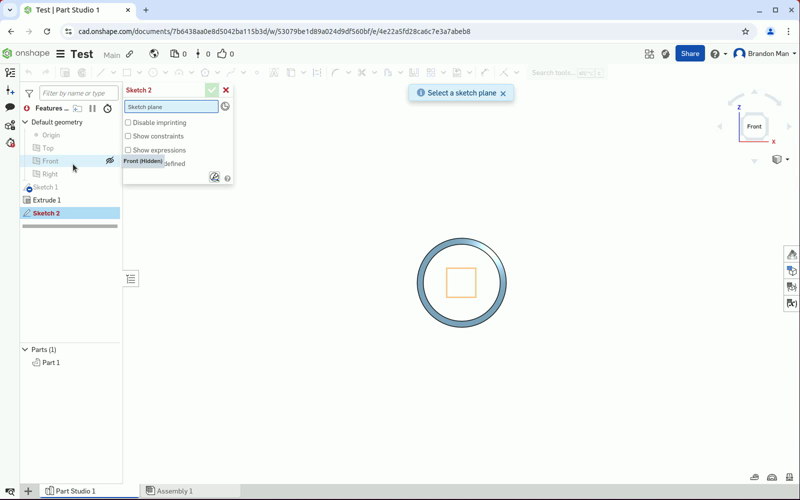
click(73, 163)
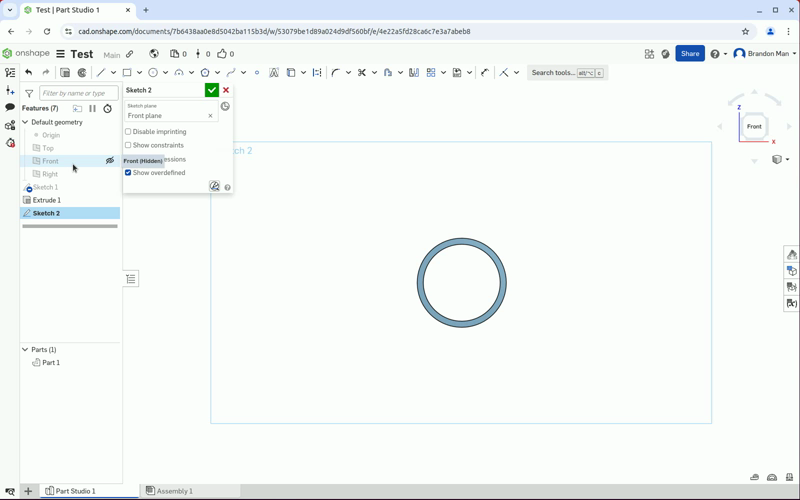
mouse_move(73, 352)
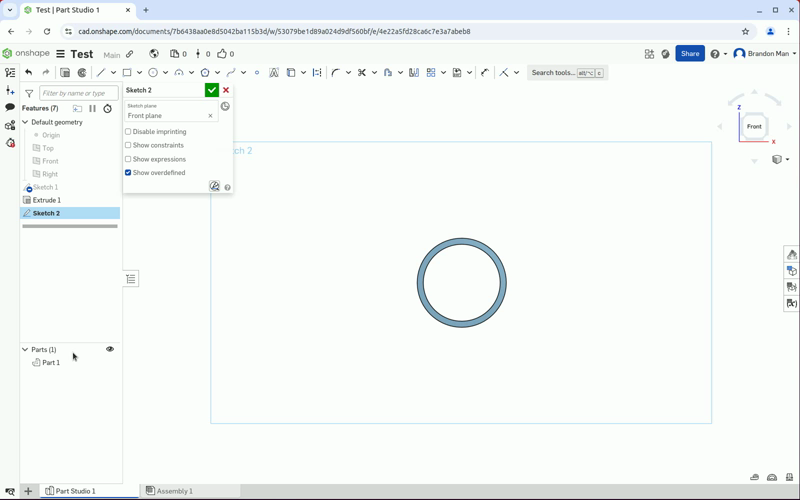
key(y)
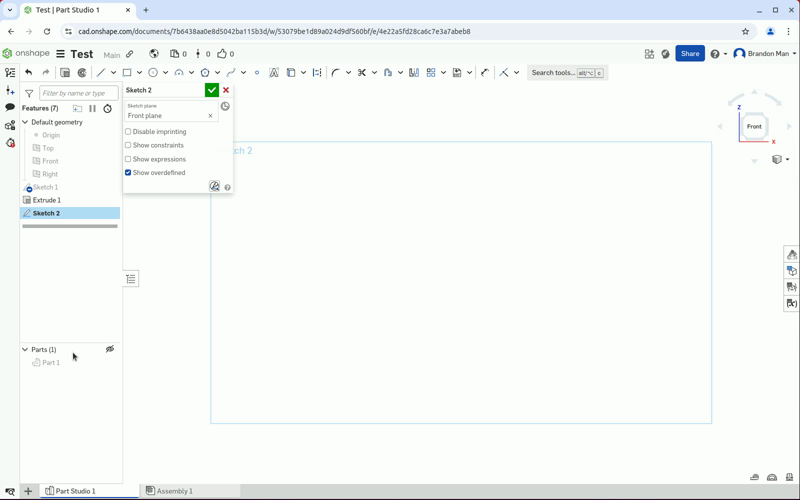
key(c)
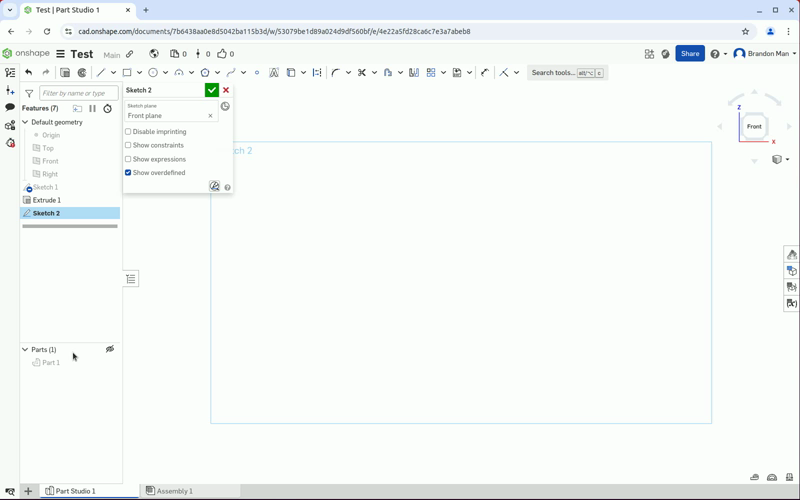
key_down(shift)
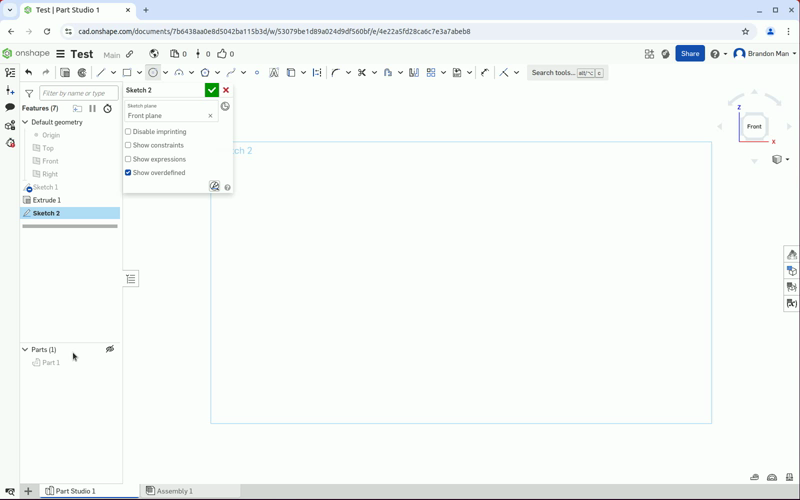
mouse_move(461, 282)
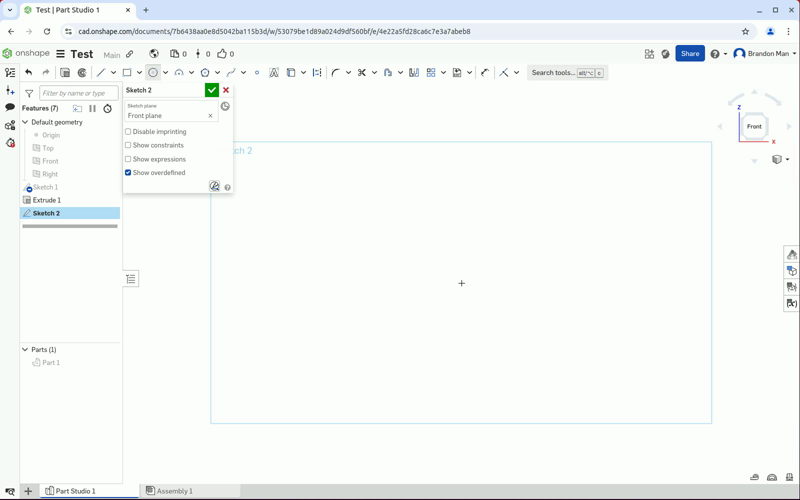
click(461, 282)
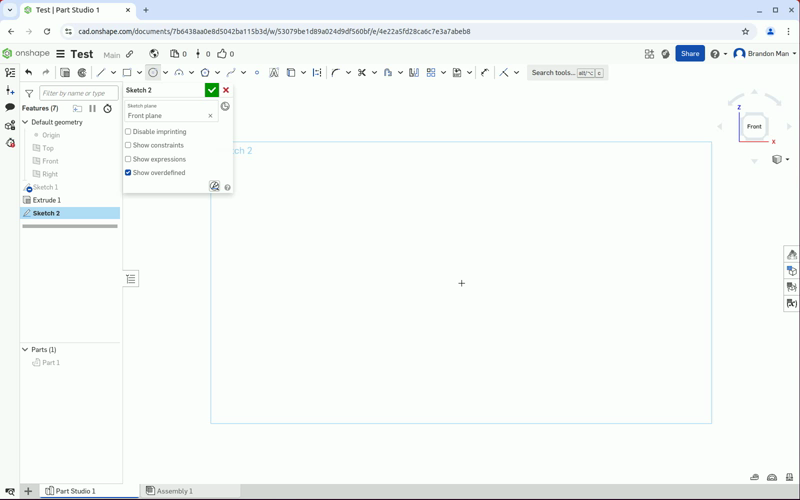
key_up(shift)
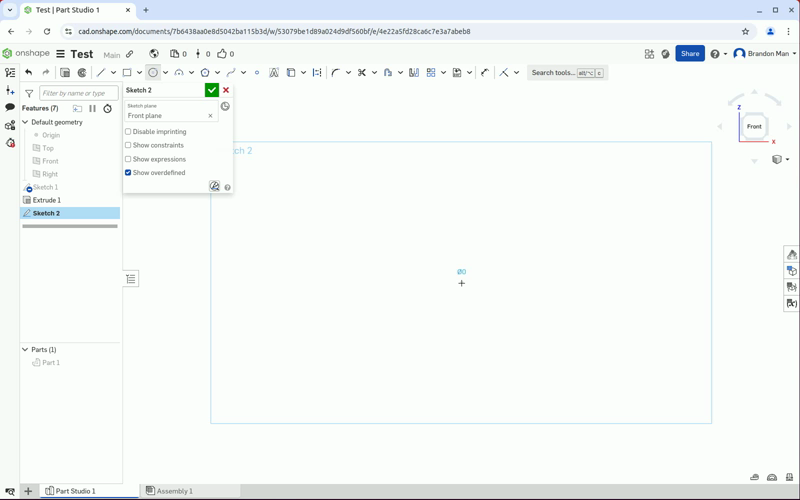
mouse_move(506, 282)
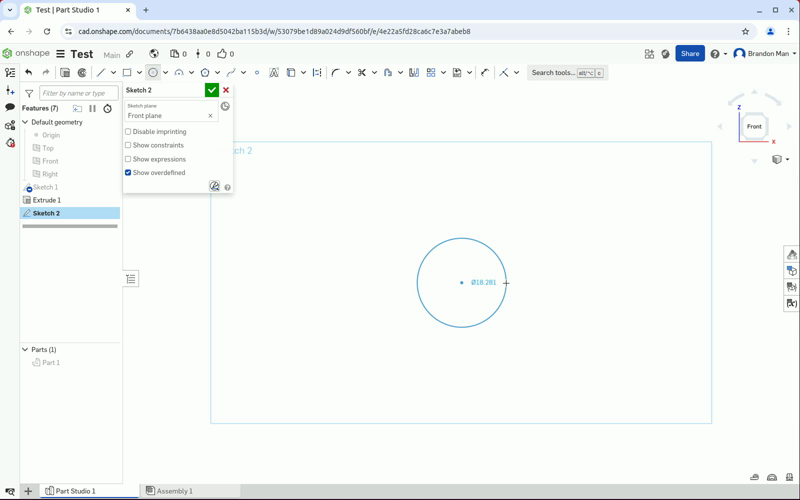
click(506, 282)
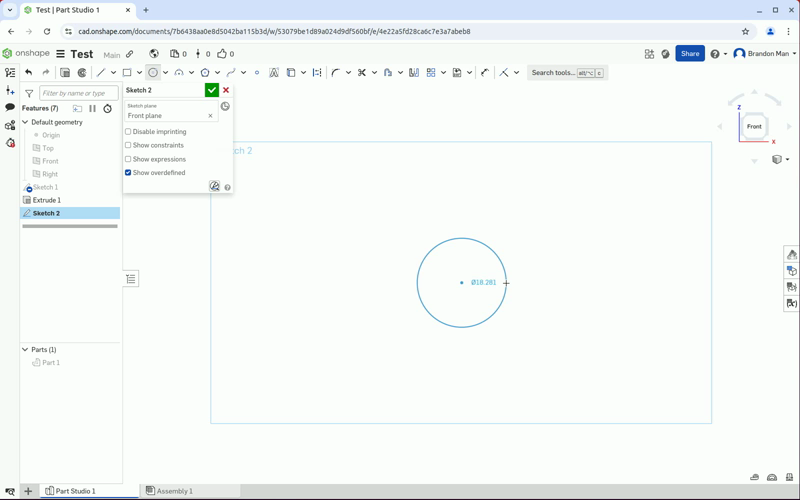
key(esc)
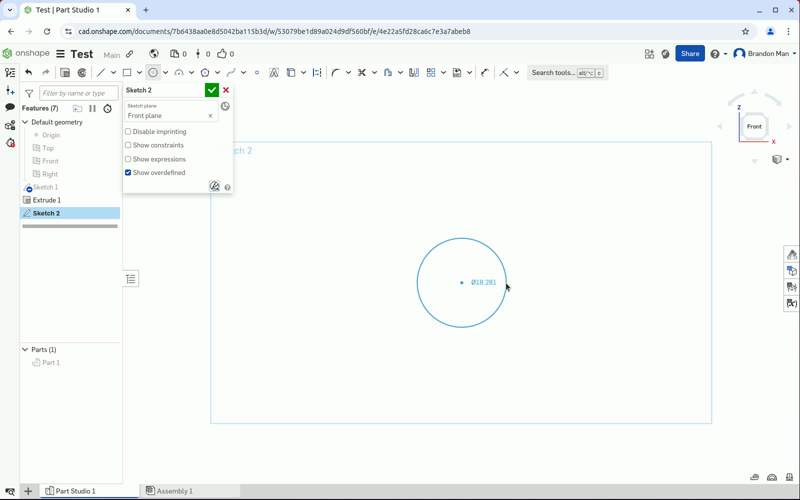
key(c)
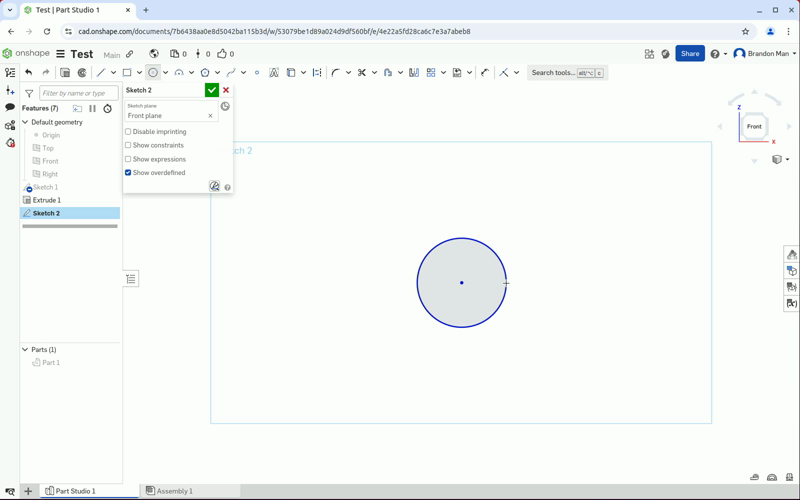
key_down(shift)
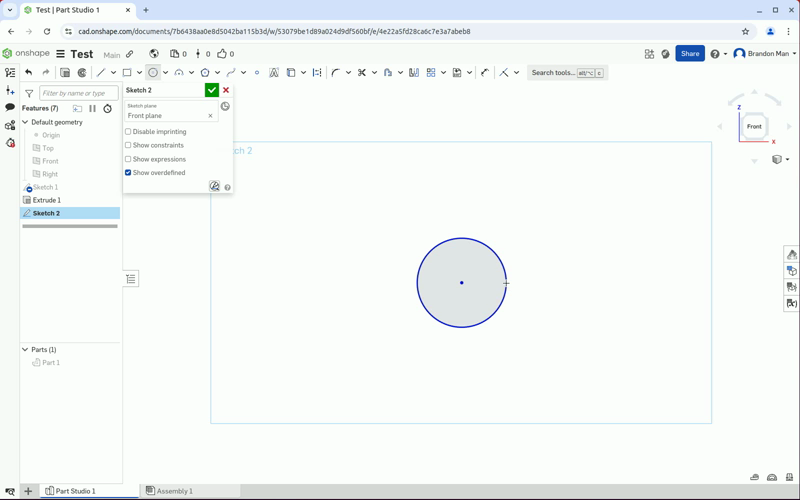
mouse_move(461, 282)
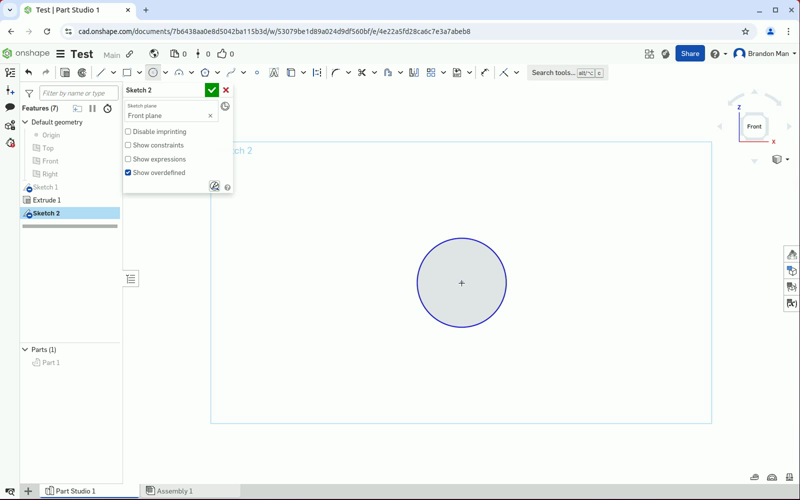
click(461, 282)
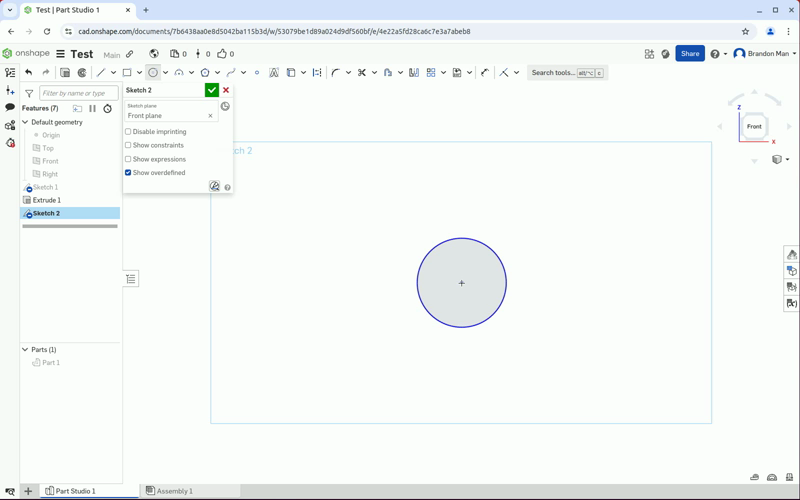
key_up(shift)
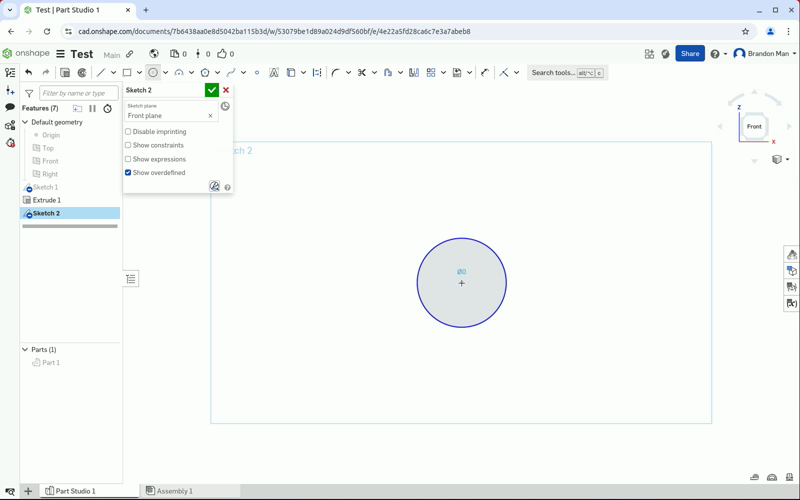
mouse_move(500, 282)
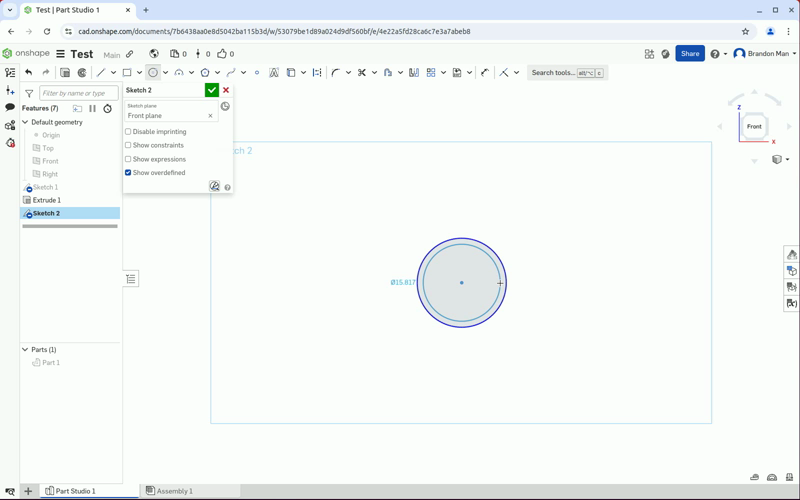
click(500, 282)
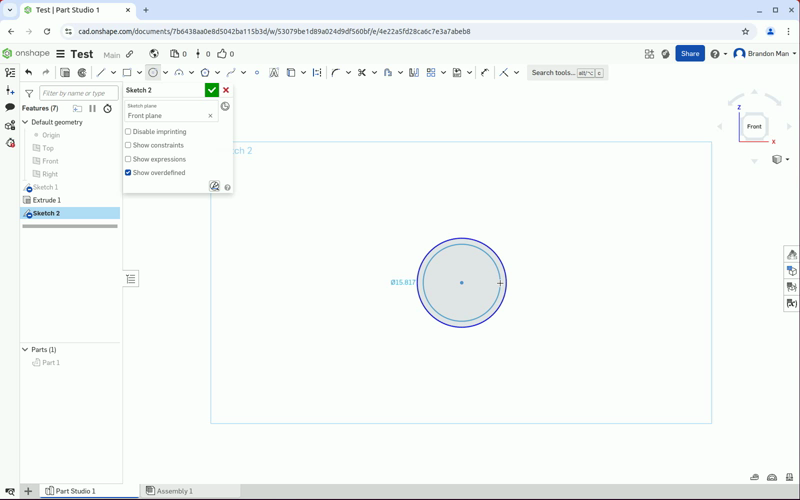
key(esc)
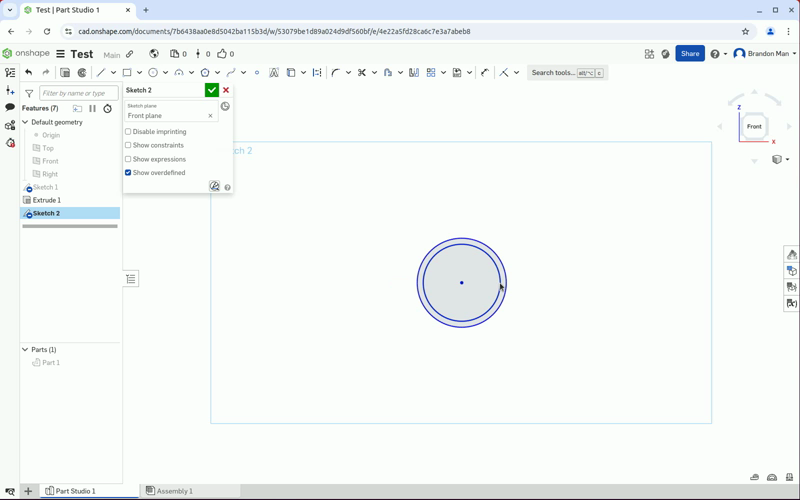
mouse_move(493, 312)
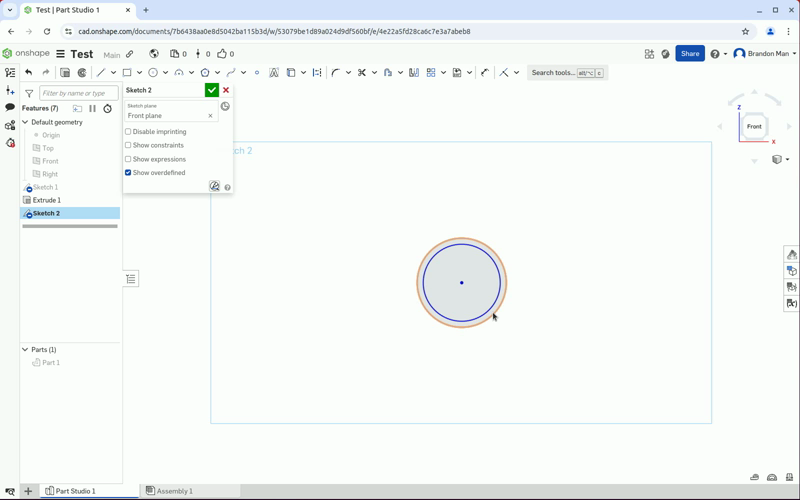
scroll(6)
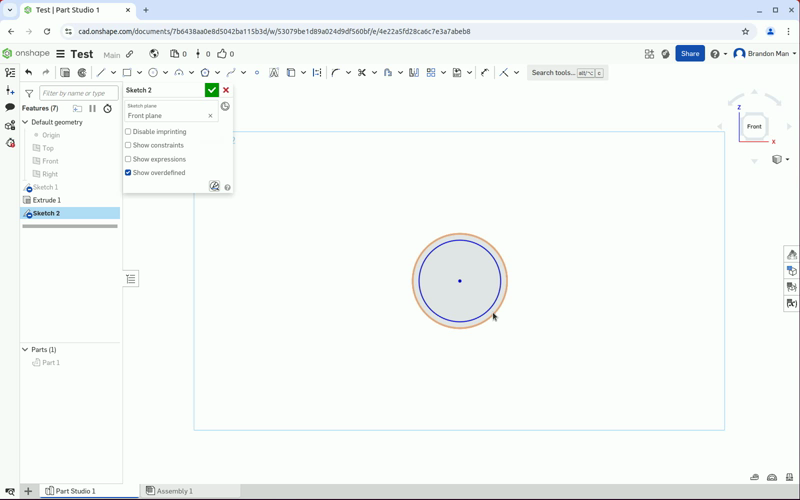
scroll(6)
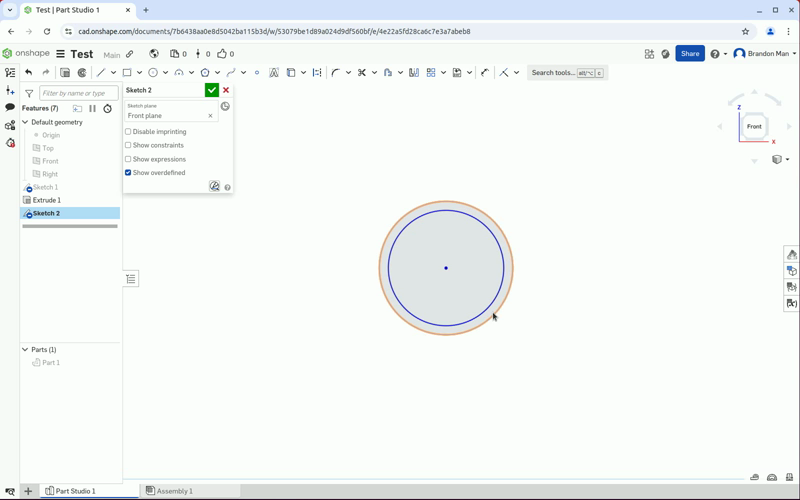
scroll(6)
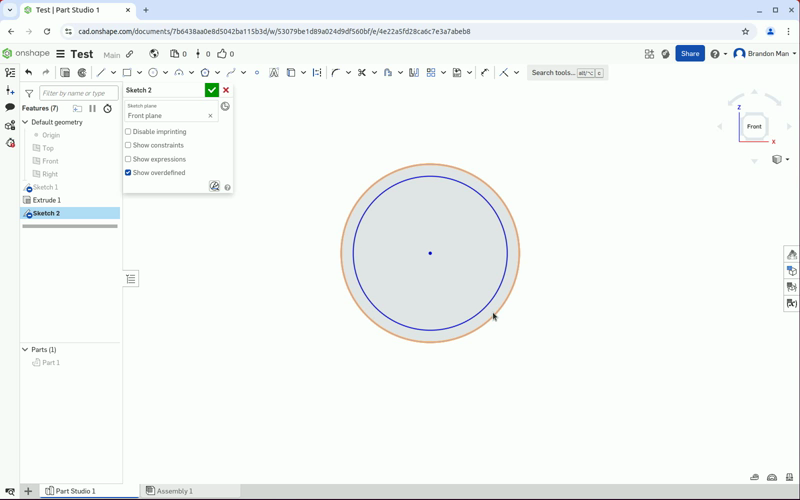
scroll(6)
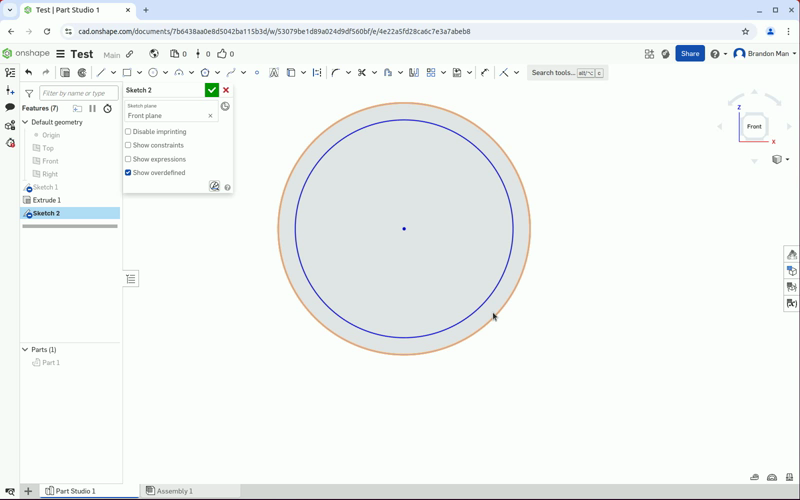
scroll(6)
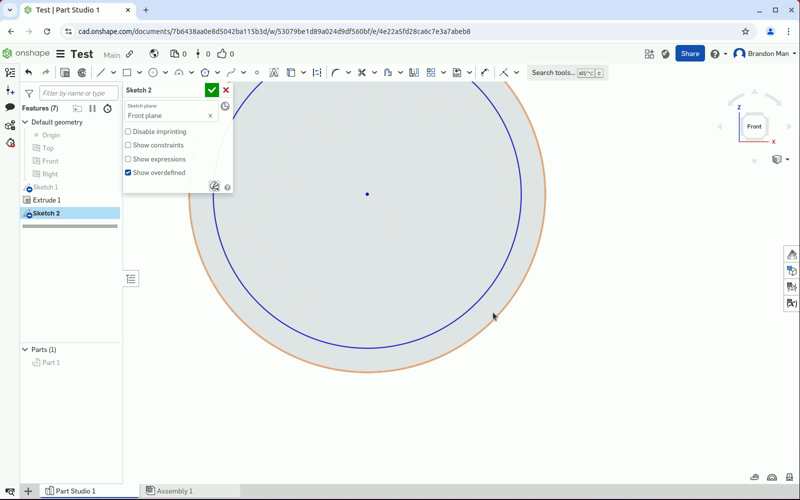
scroll(6)
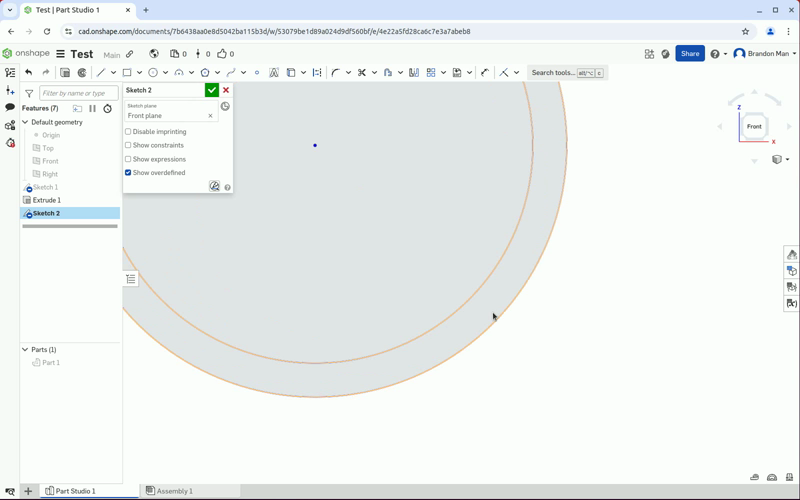
scroll(6)
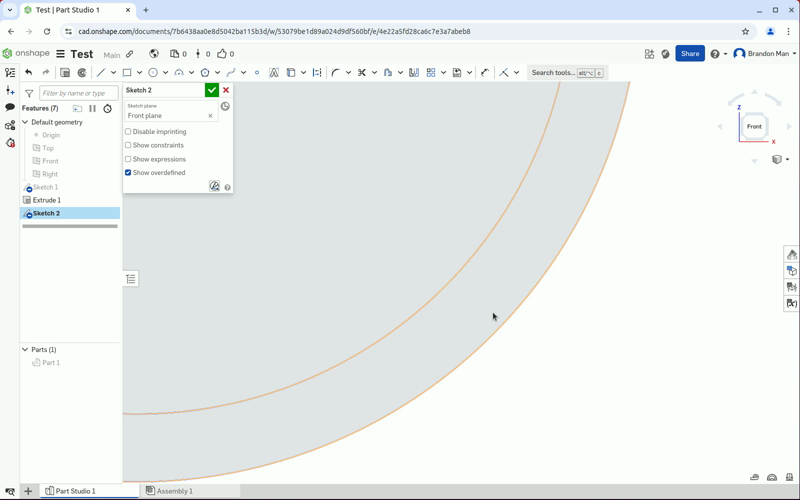
click(493, 312)
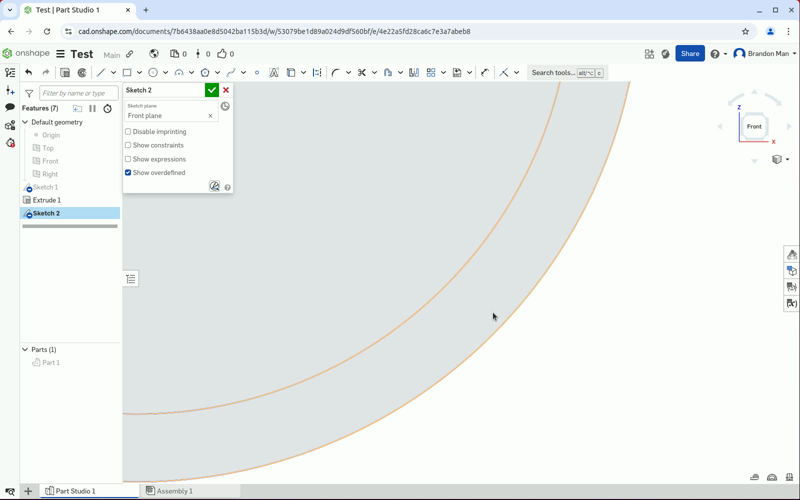
scroll(-6)
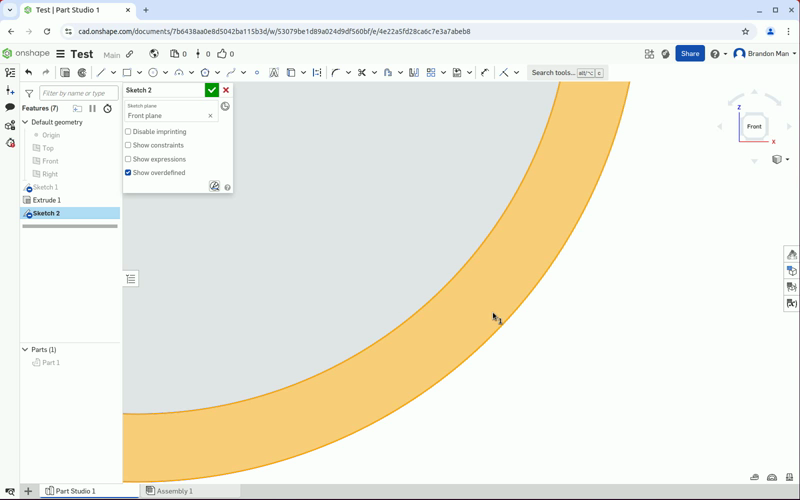
scroll(-6)
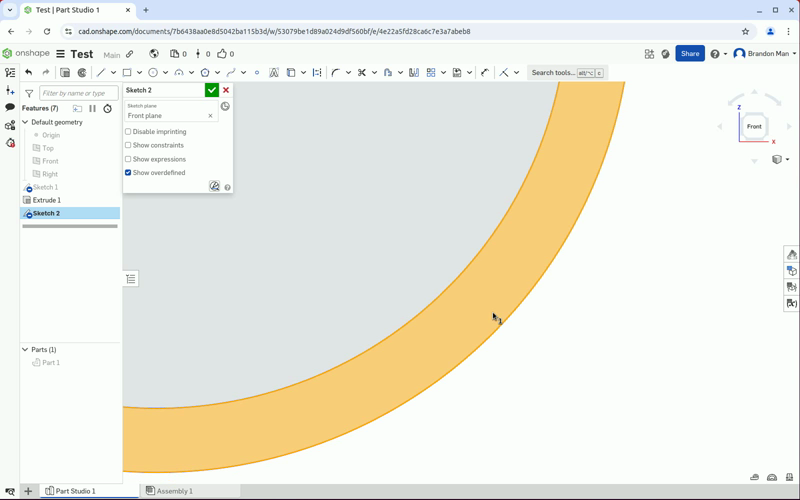
scroll(-6)
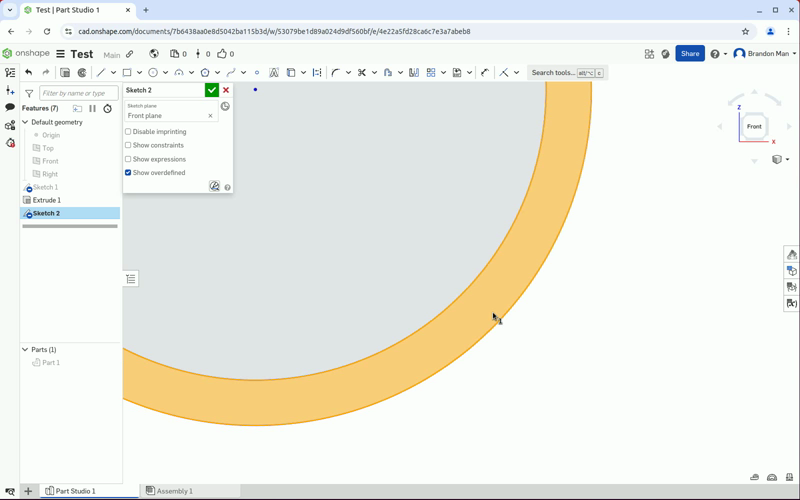
scroll(-6)
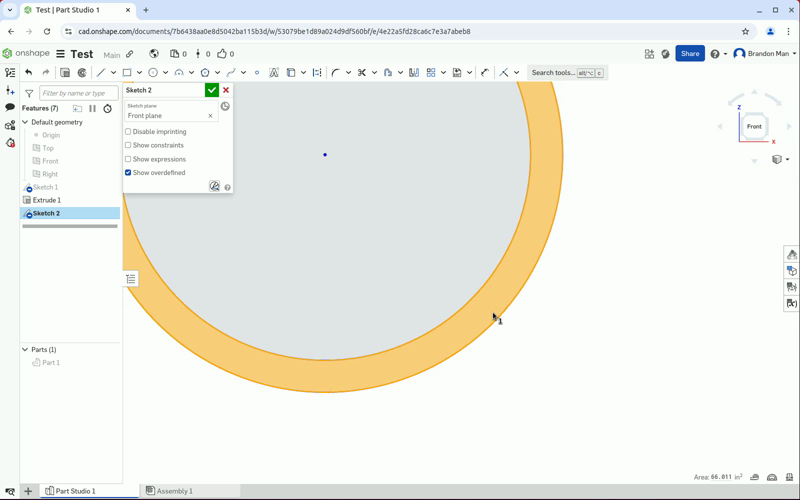
scroll(-6)
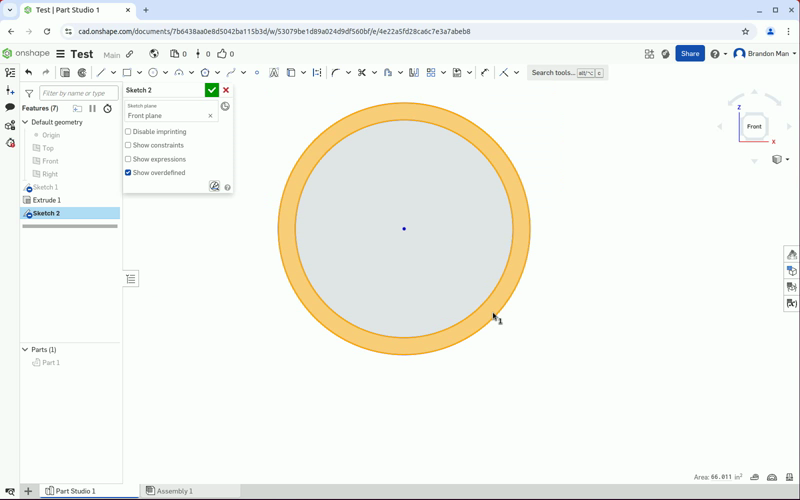
scroll(-6)
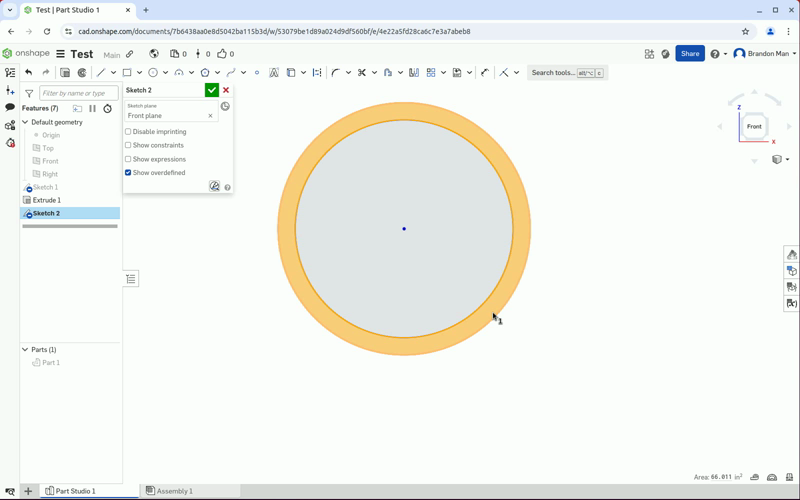
scroll(-6)
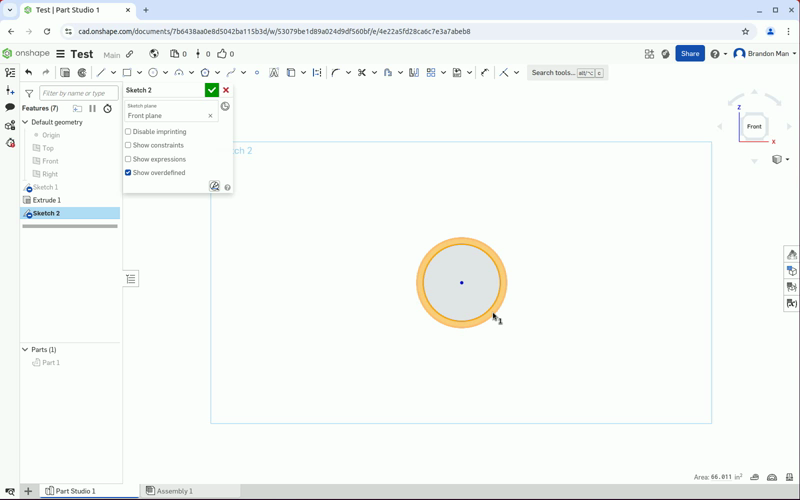
mouse_move(73, 352)
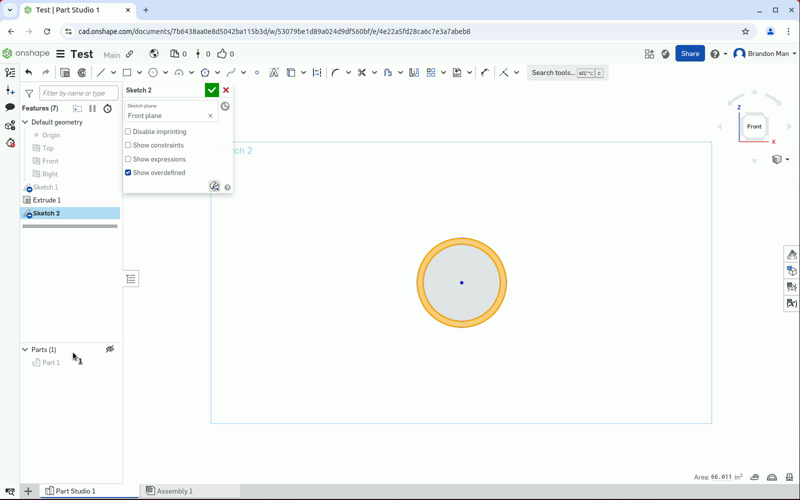
key(shift+y)
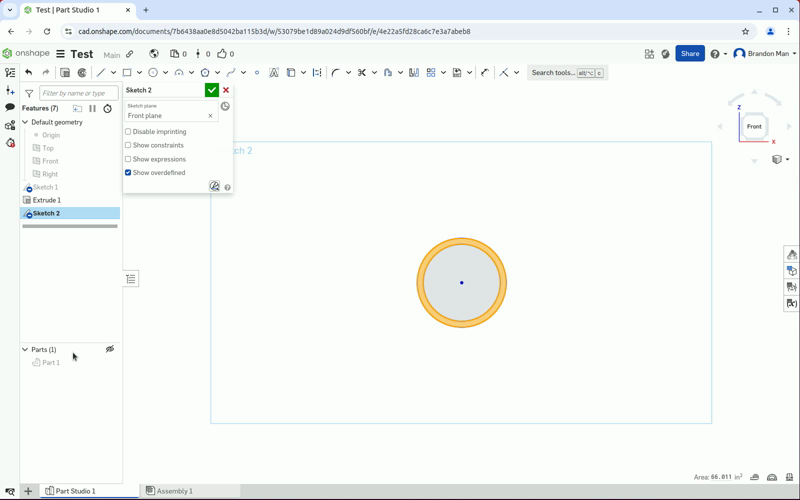
key(shift+e)
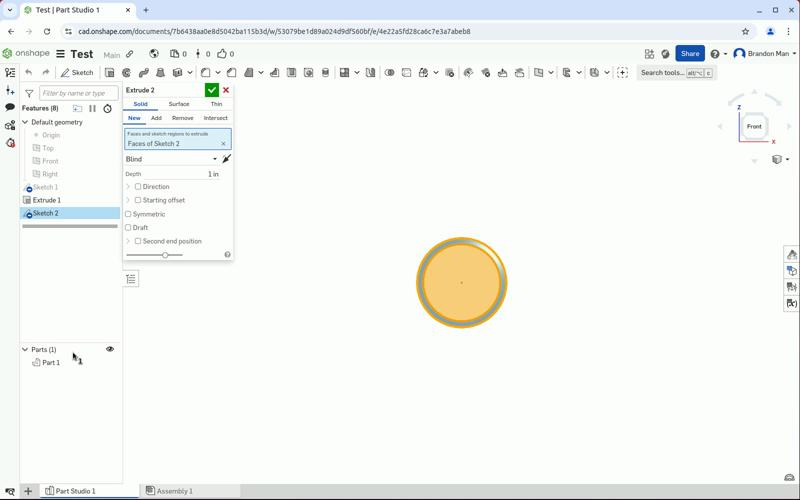
mouse_move(143, 106)
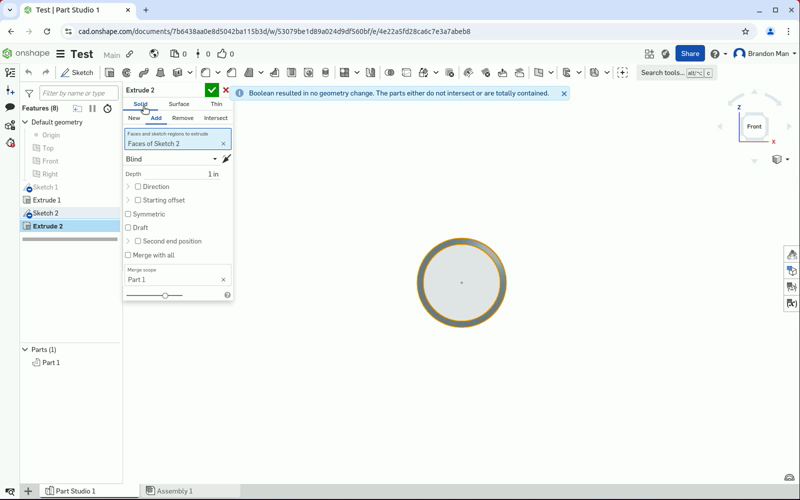
click(143, 106)
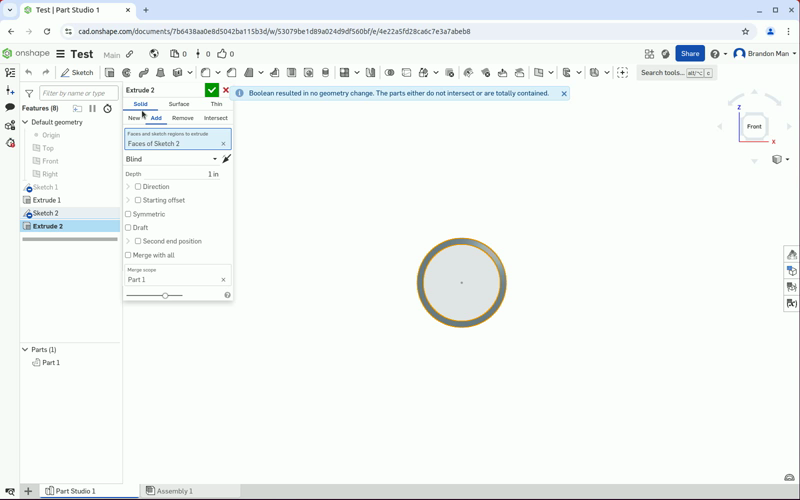
mouse_move(137, 120)
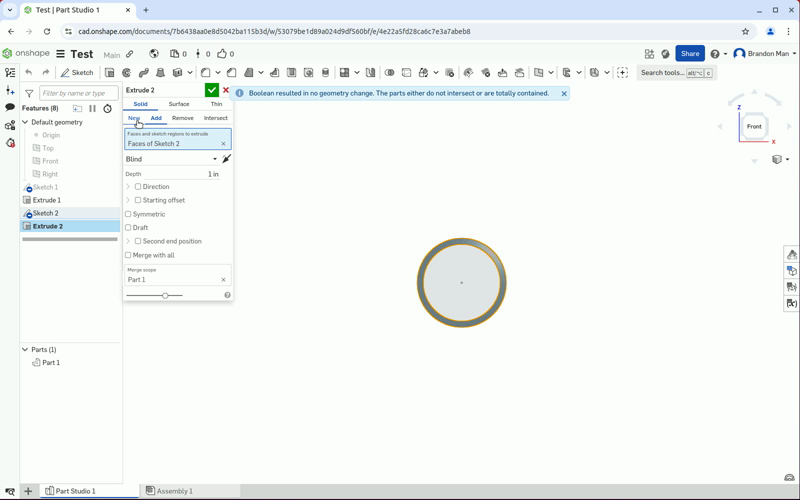
click(137, 120)
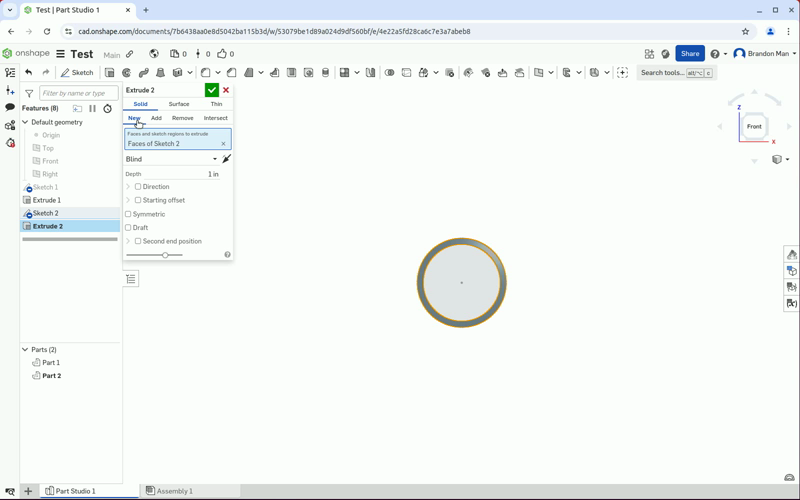
key(tab, 4)
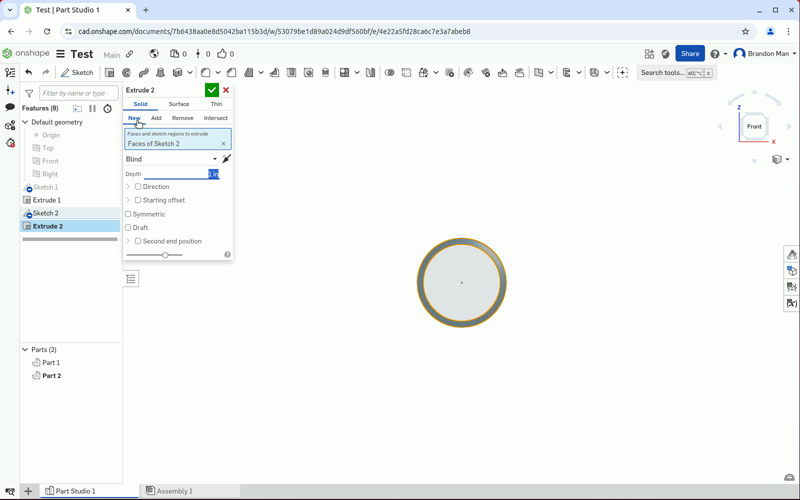
text(23.108)
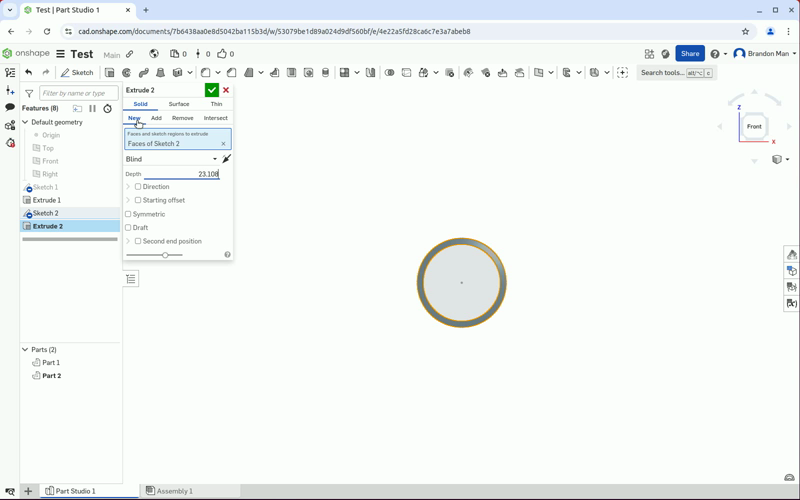
key(enter)
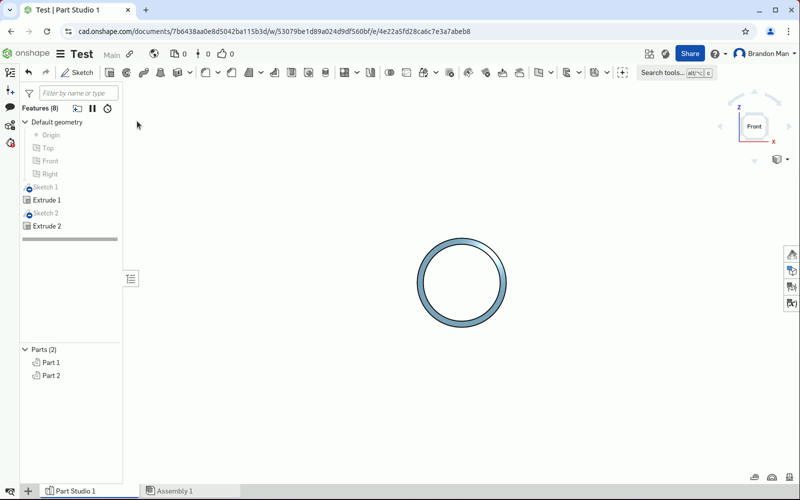
key(shift+h)
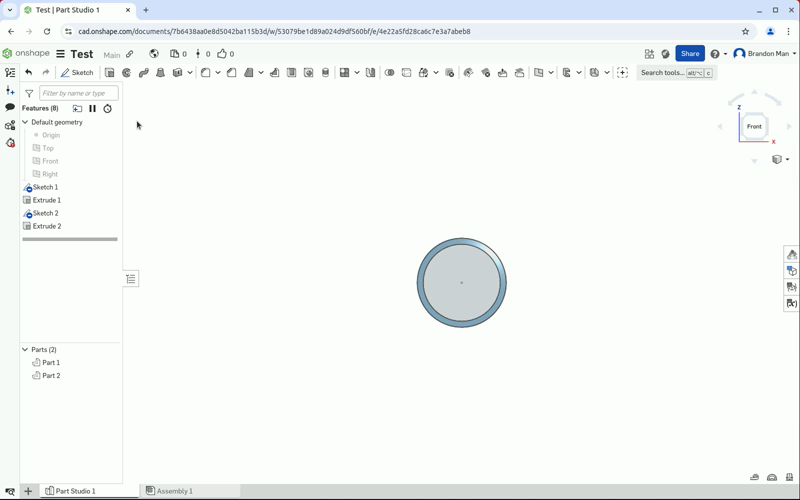
key(shift+h)
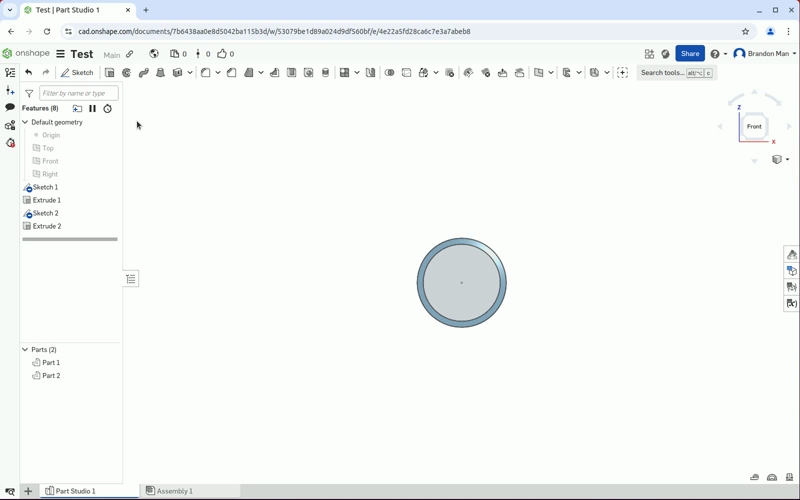
key(shift+7)
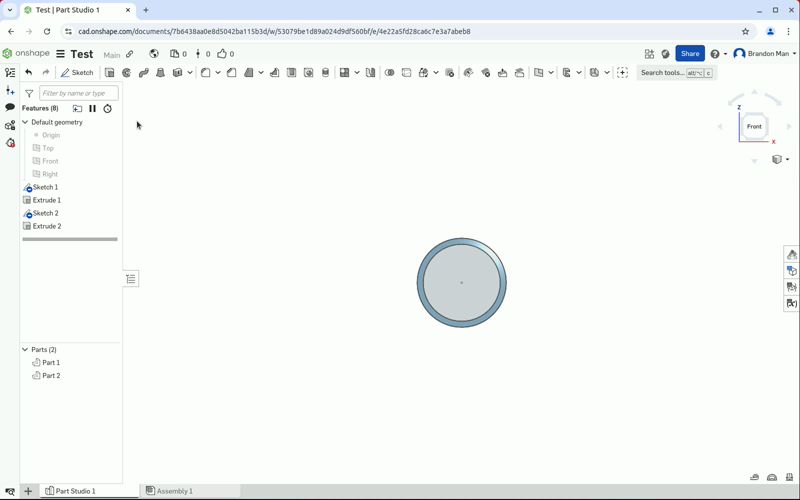
key(left, 2)
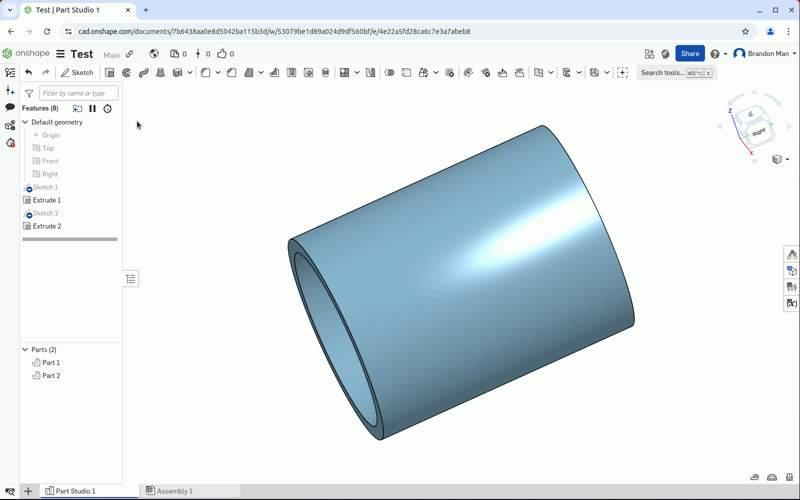
key(down, 2)
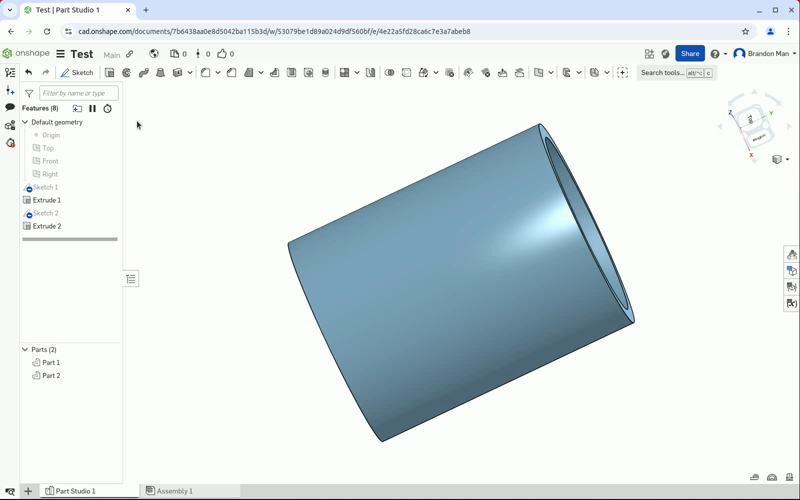
key(up, 2)
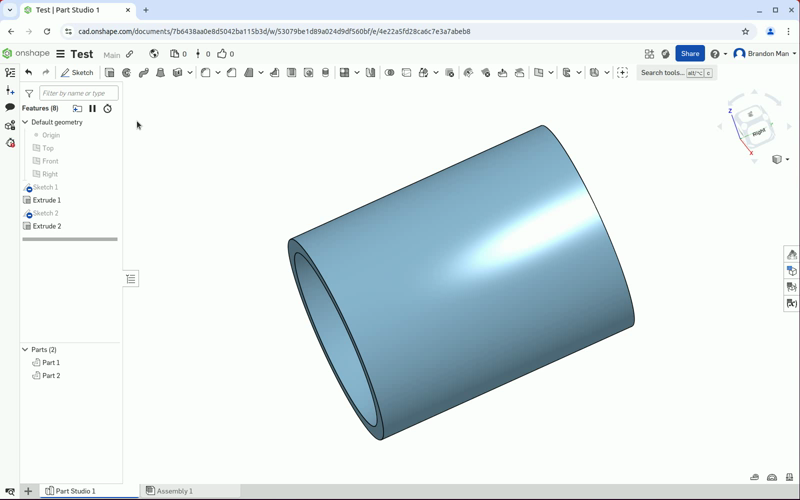
key(right, 2)
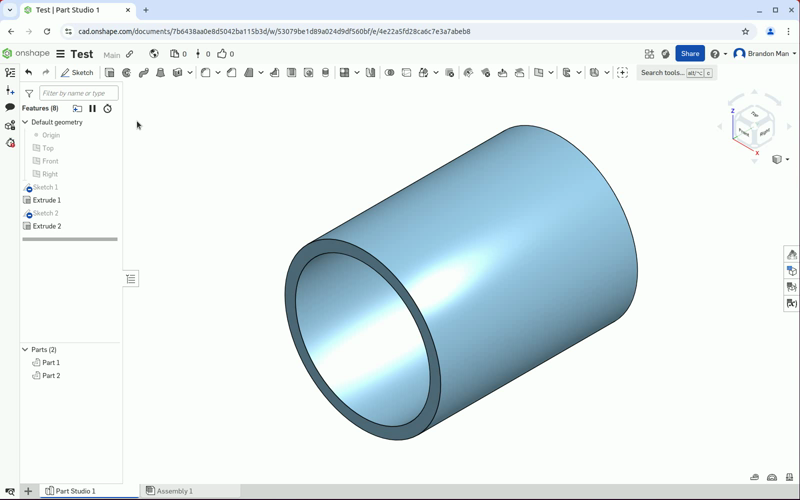
mouse_move(73, 189)
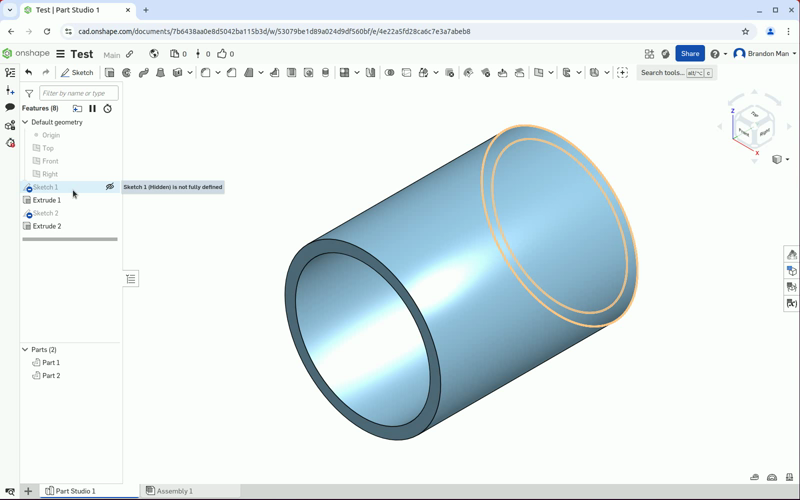
click(73, 189)